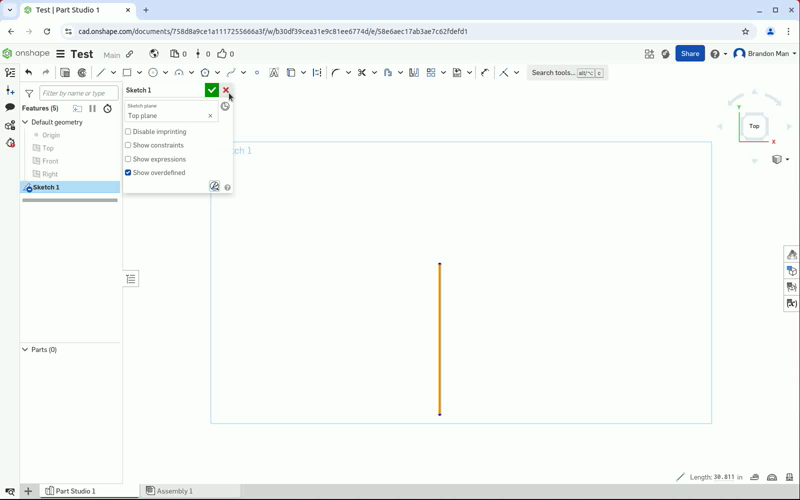
key(shift+h)
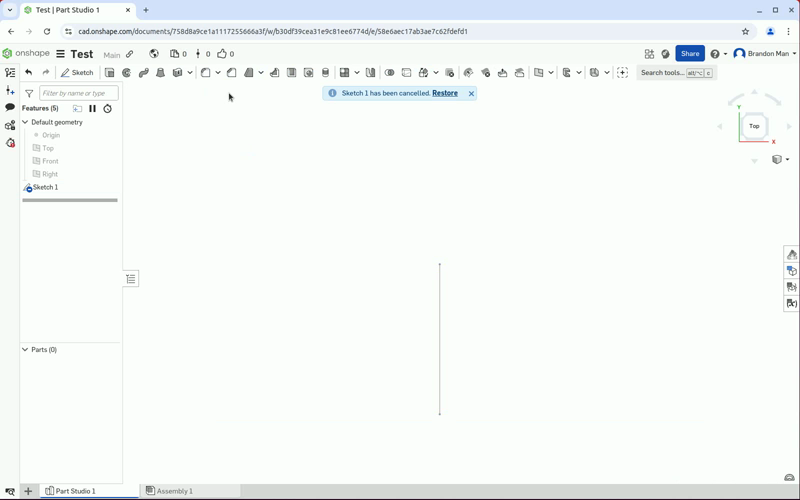
key(shift+s)
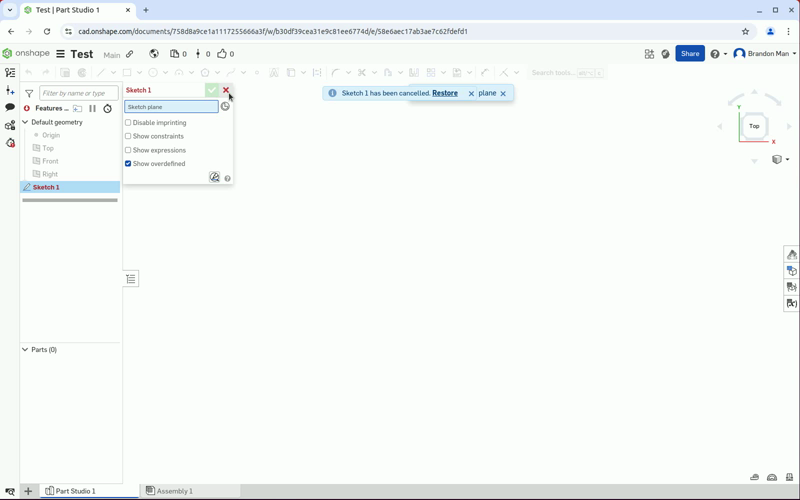
mouse_move(73, 150)
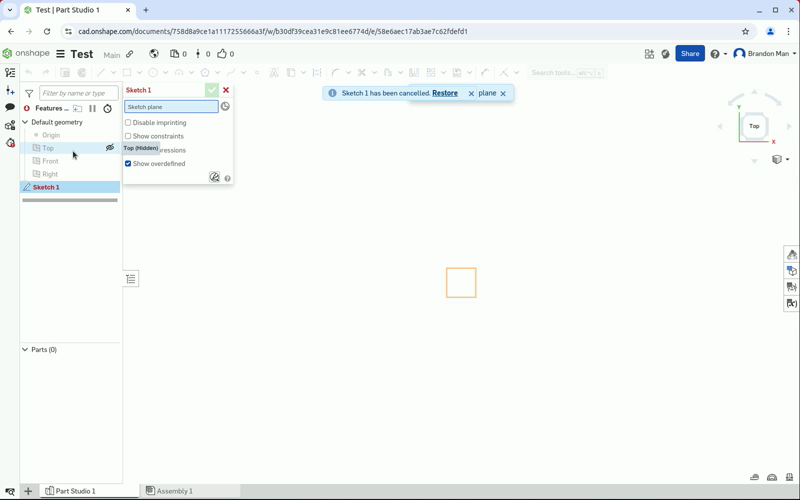
click(73, 150)
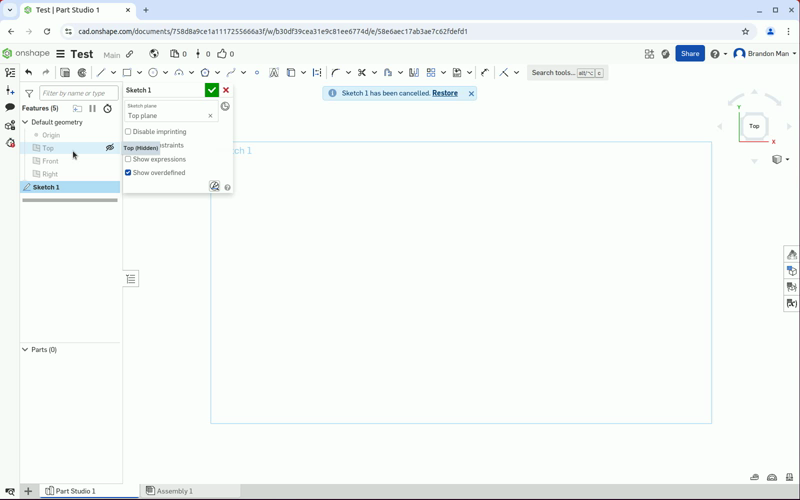
mouse_move(73, 352)
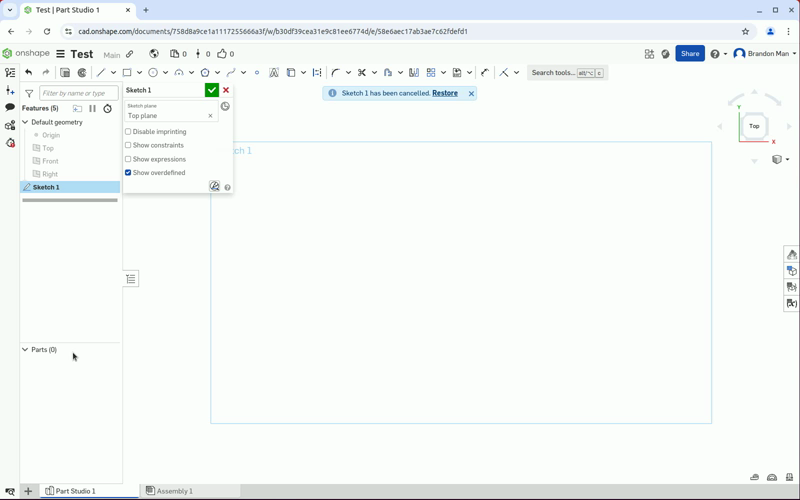
key(y)
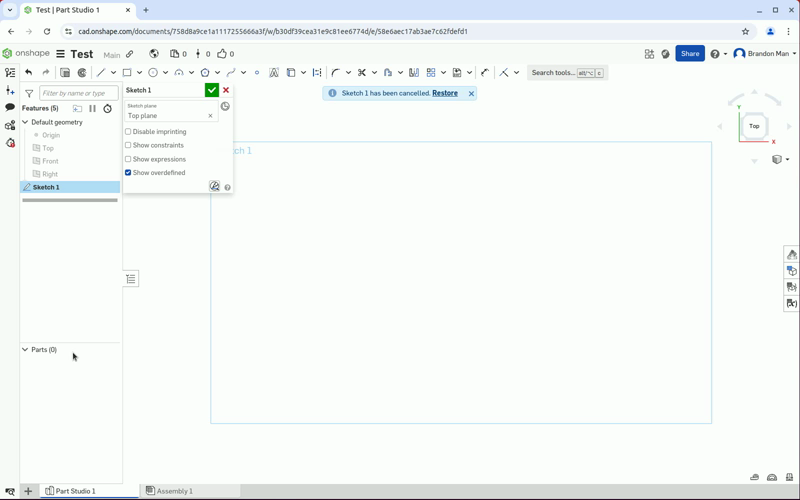
key(a)
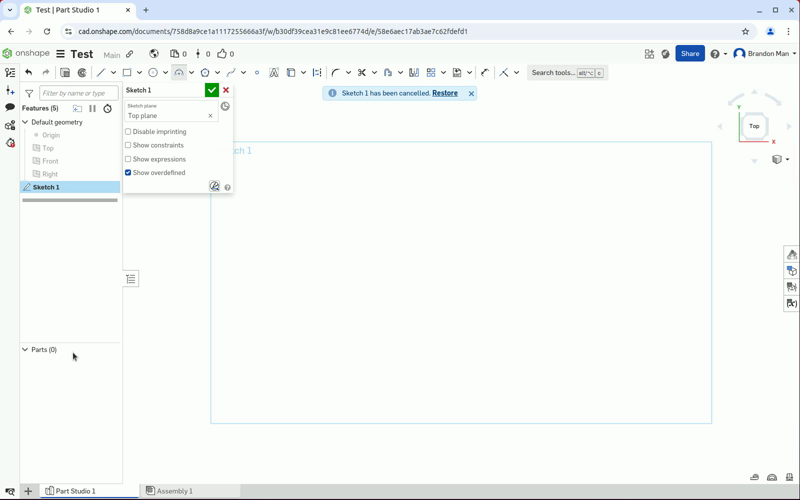
key_down(shift)
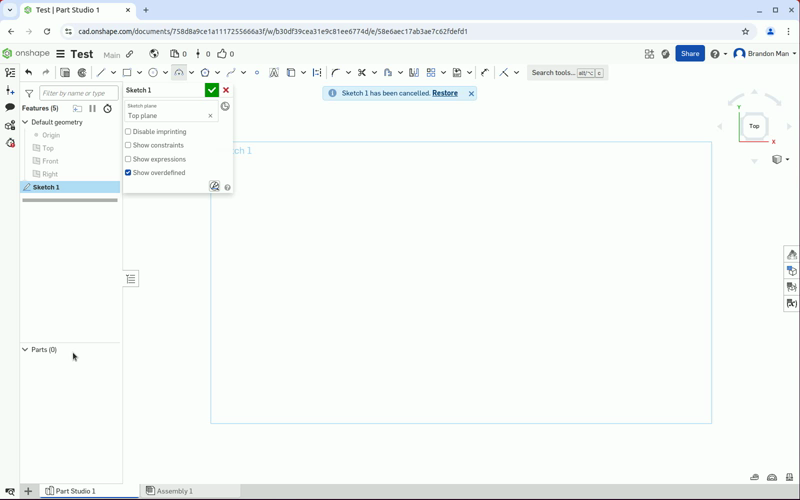
mouse_move(447, 382)
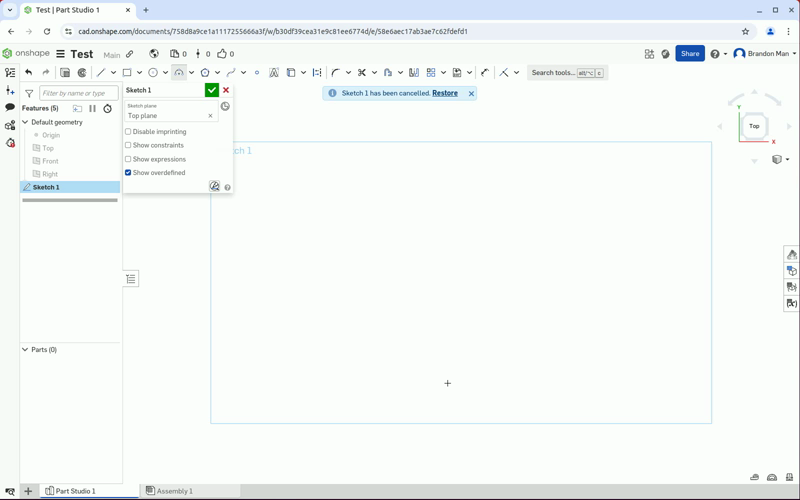
click(447, 382)
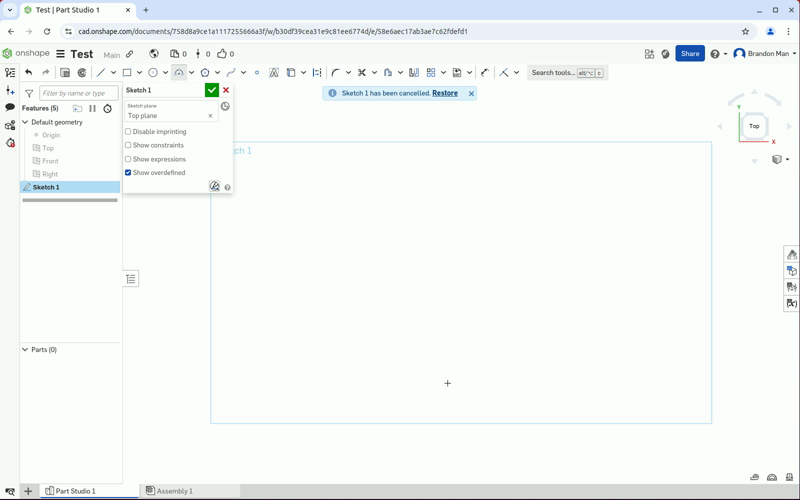
key_up(shift)
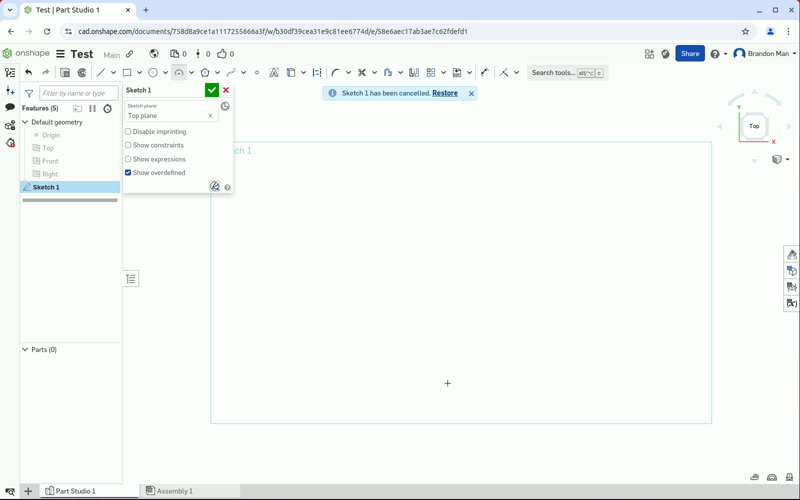
key_down(shift)
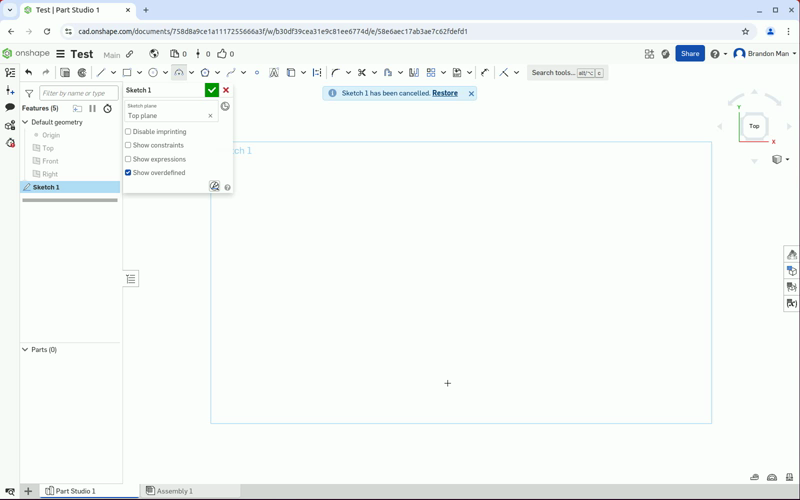
mouse_move(472, 382)
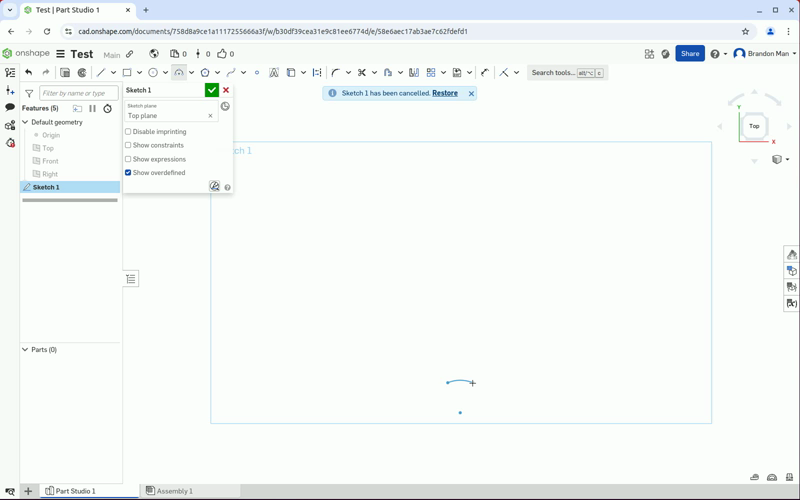
click(472, 382)
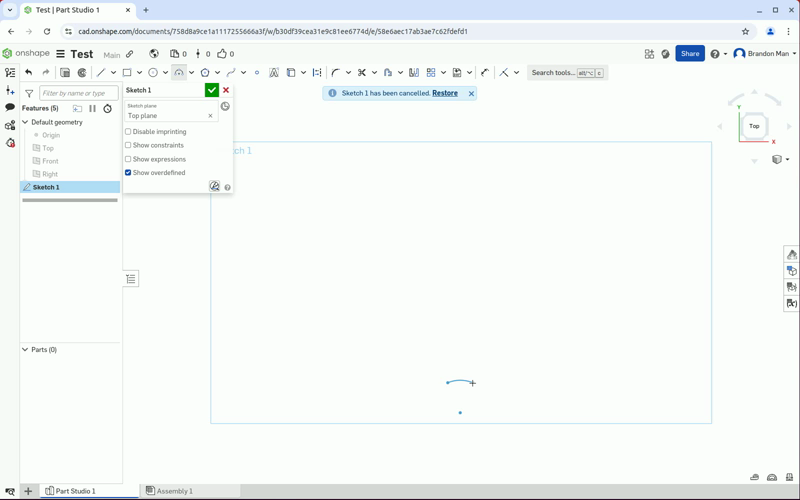
mouse_move(460, 394)
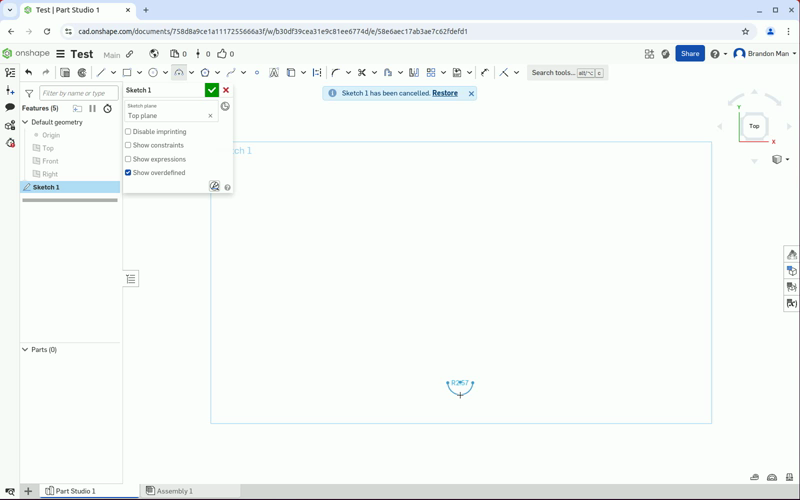
click(460, 394)
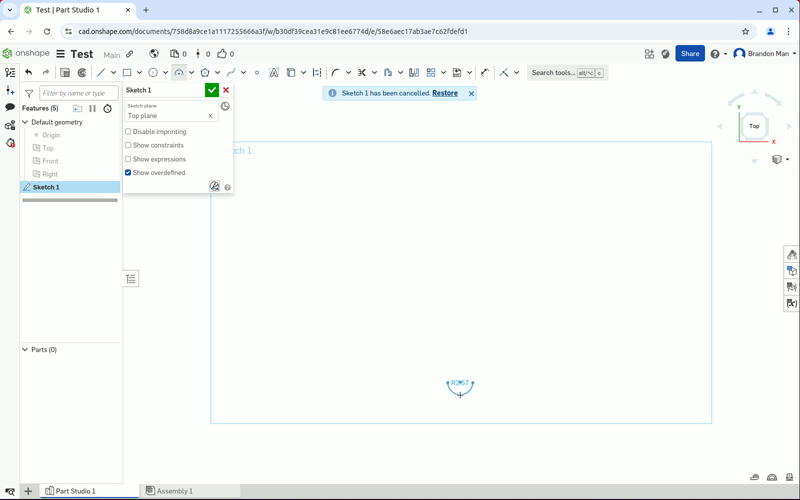
key_up(shift)
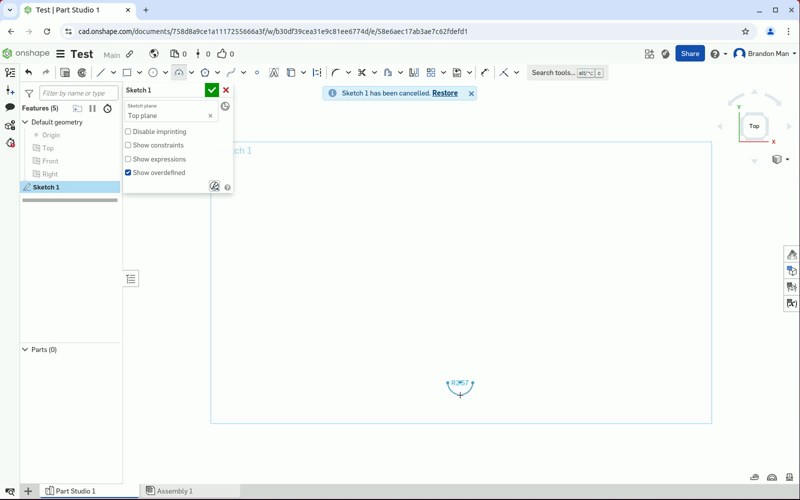
key(esc)
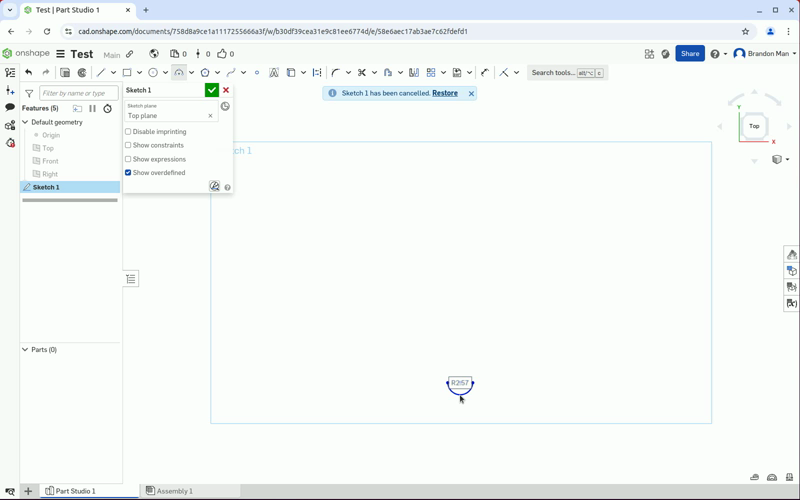
key(l)
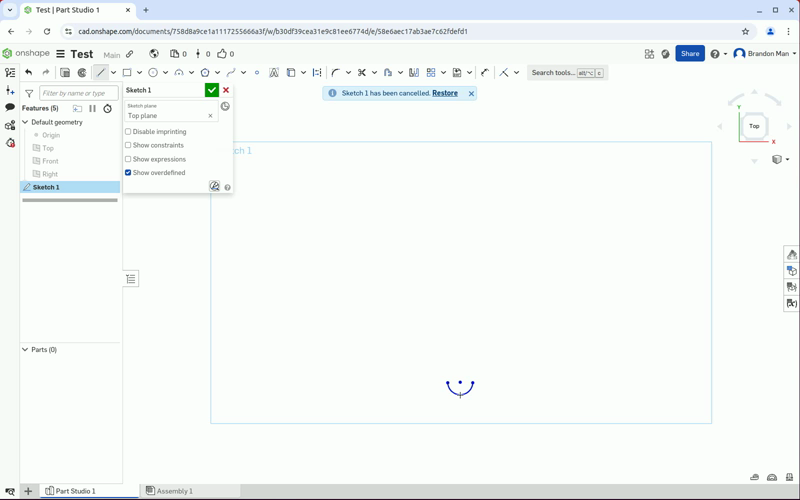
mouse_move(472, 382)
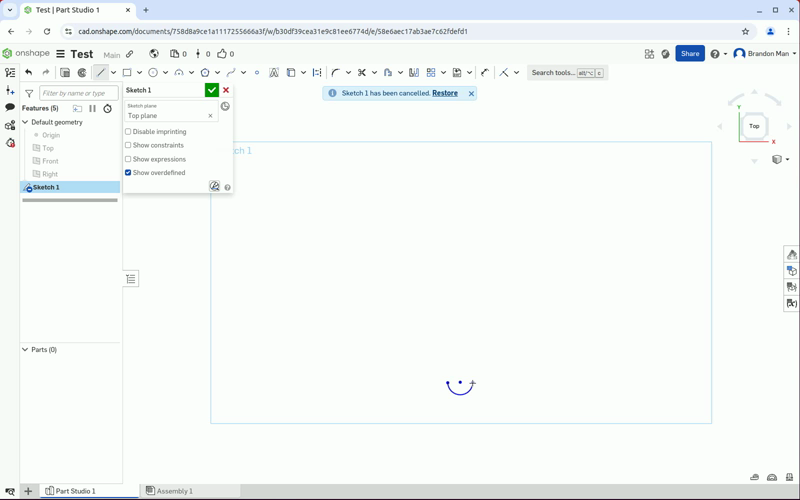
click(472, 382)
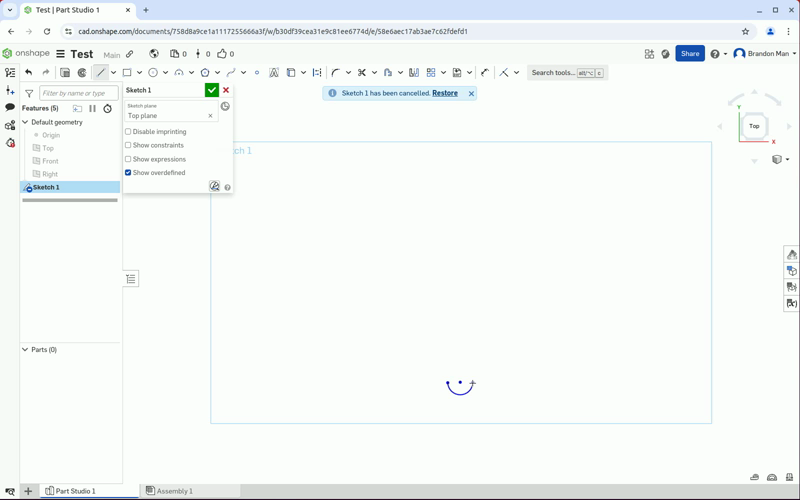
key_down(shift)
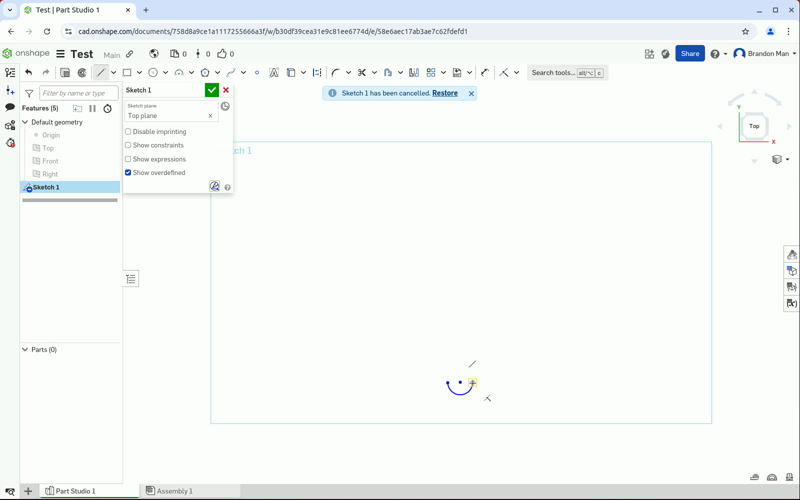
mouse_move(472, 282)
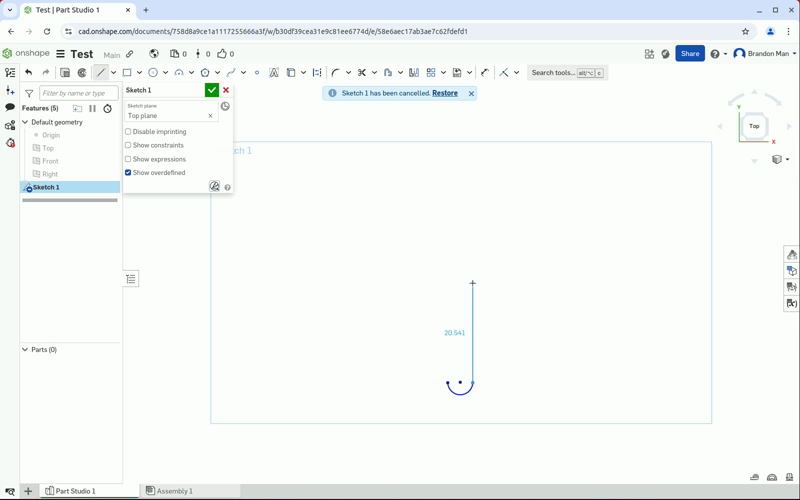
click(472, 282)
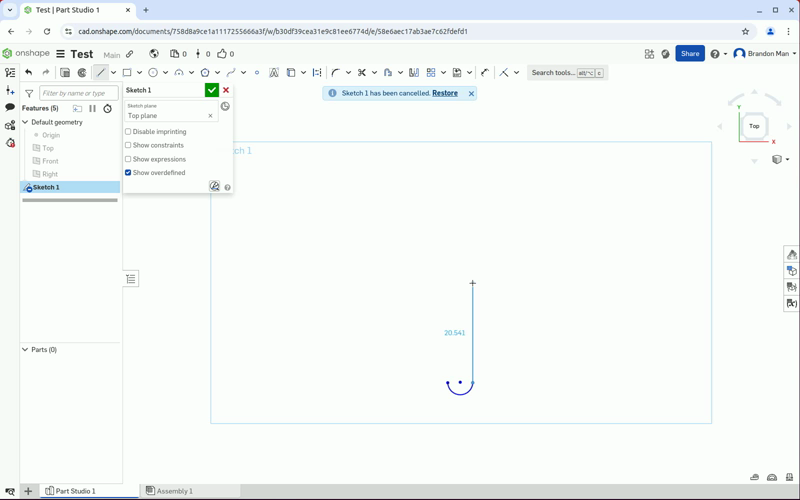
key_up(shift)
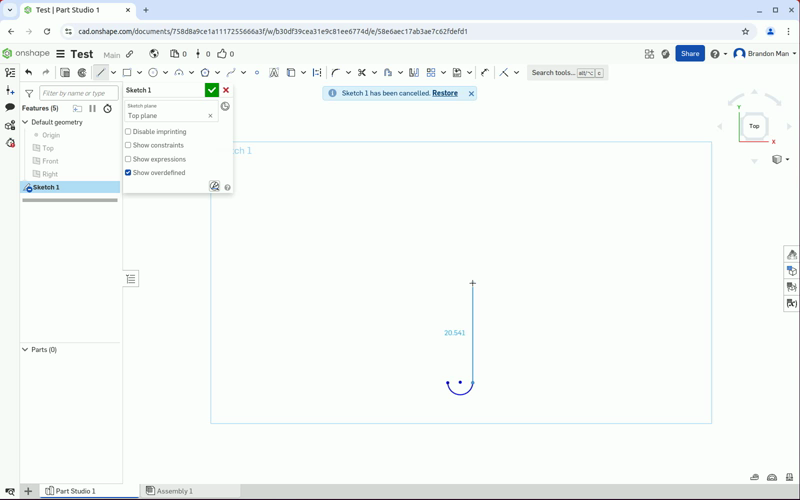
key(esc)
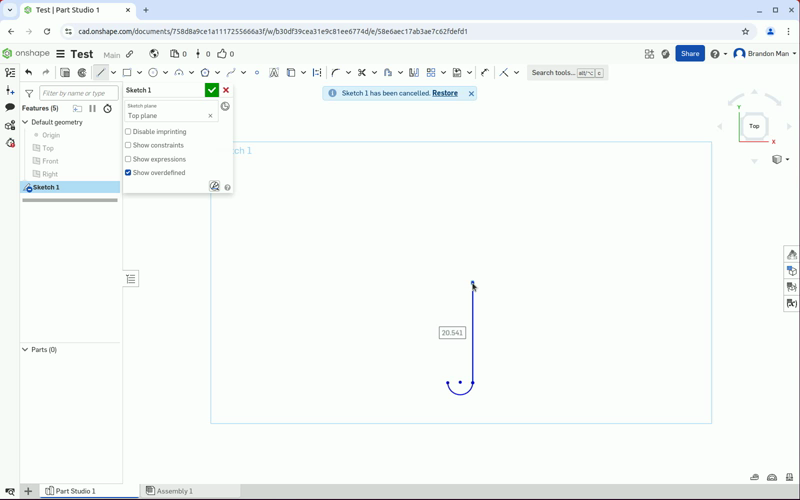
key(a)
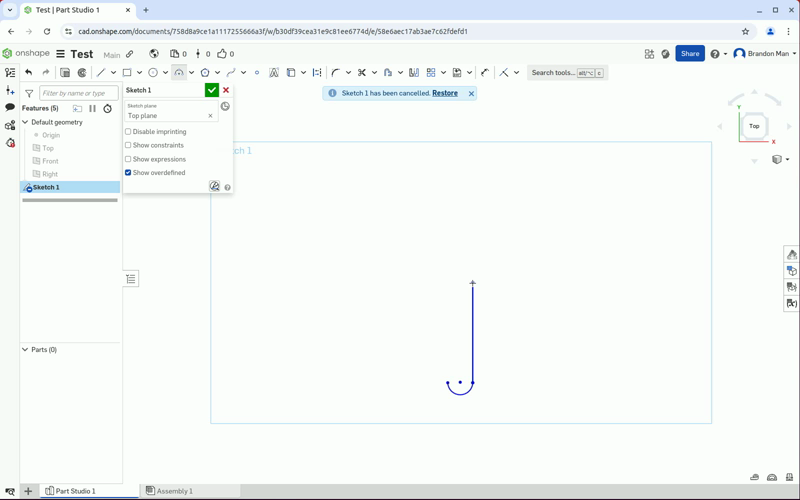
mouse_move(472, 282)
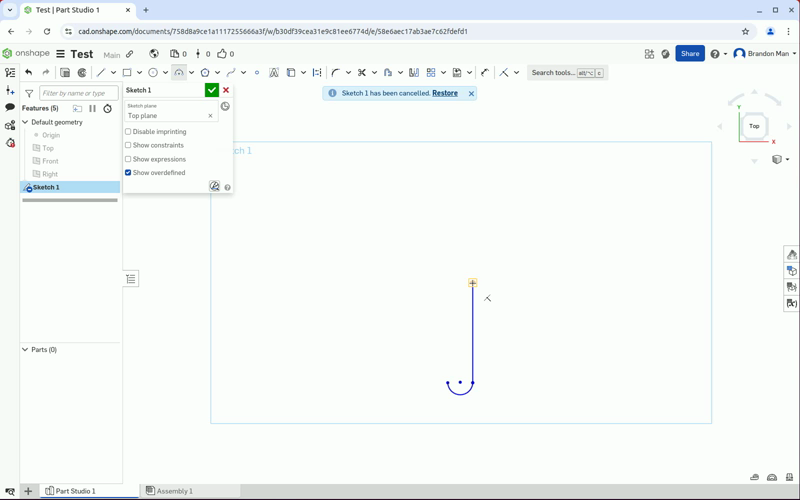
click(472, 282)
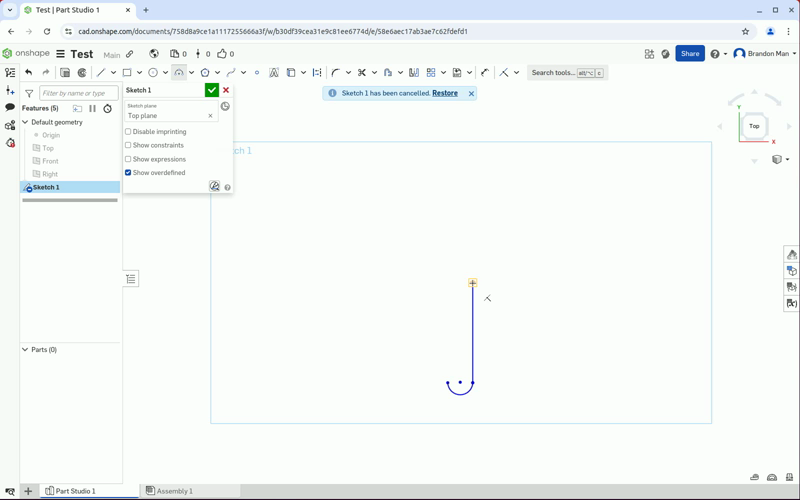
key_down(shift)
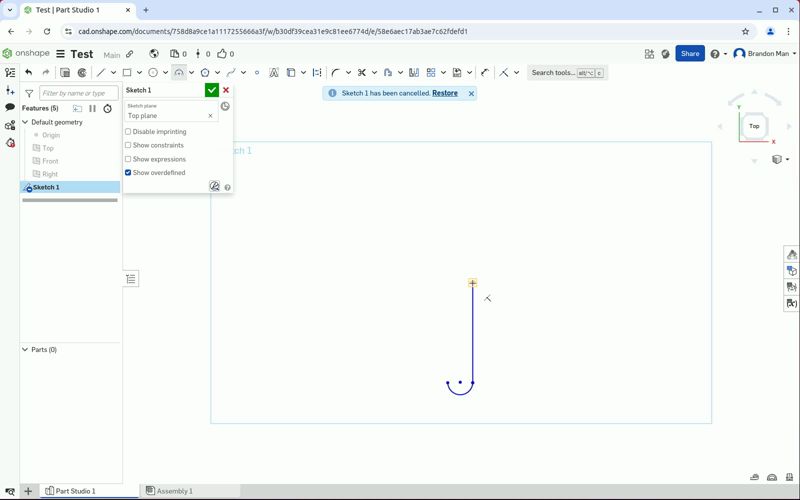
mouse_move(447, 282)
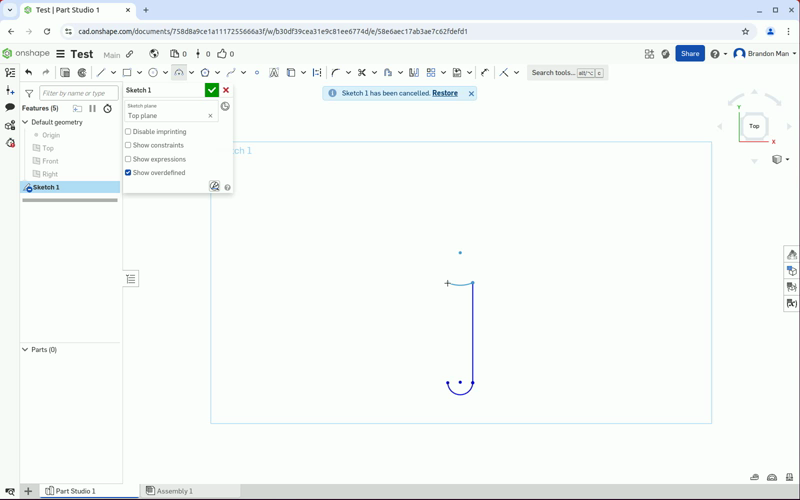
click(447, 282)
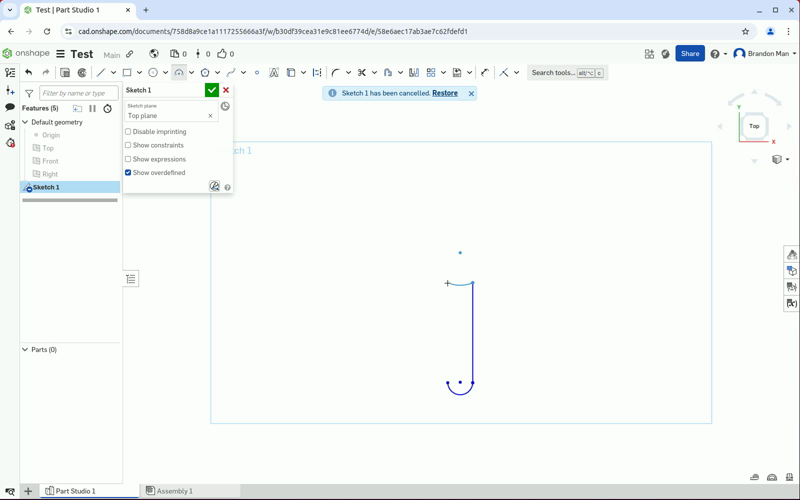
mouse_move(460, 270)
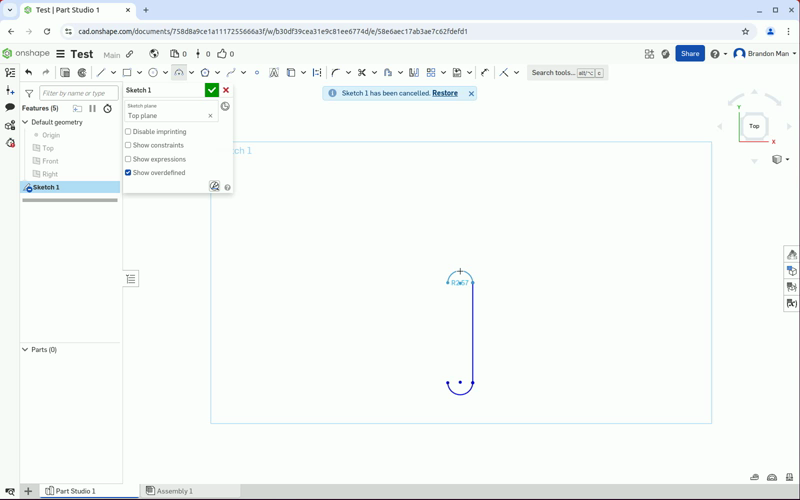
click(460, 270)
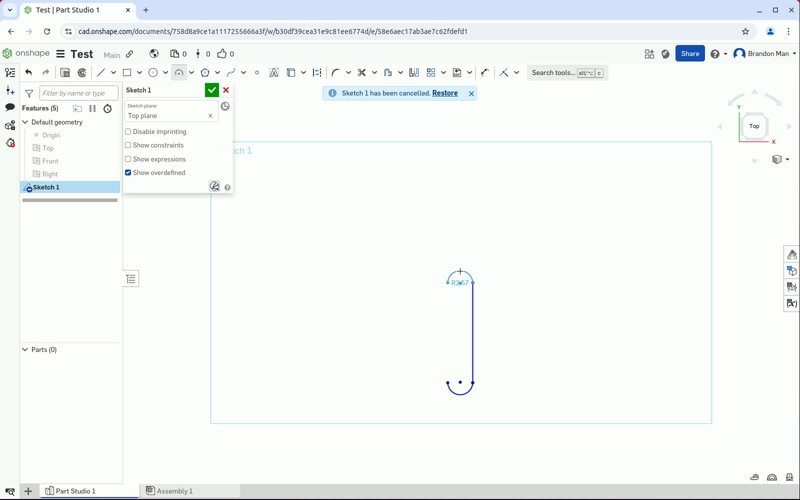
key_up(shift)
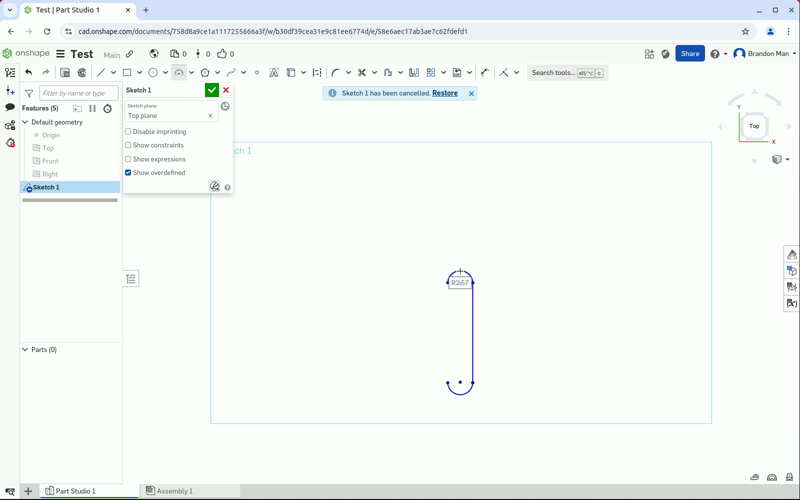
key(esc)
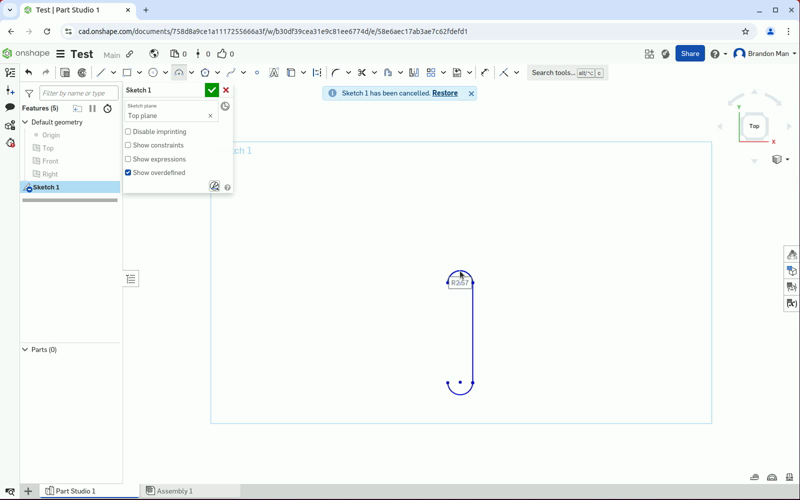
key(l)
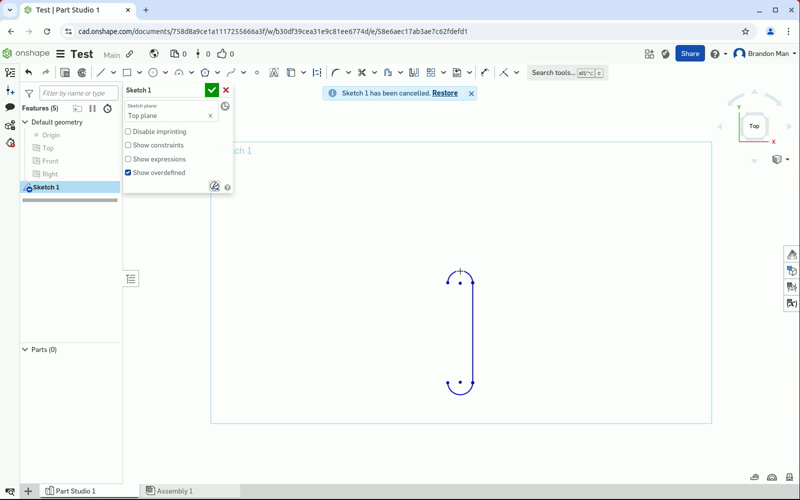
mouse_move(447, 282)
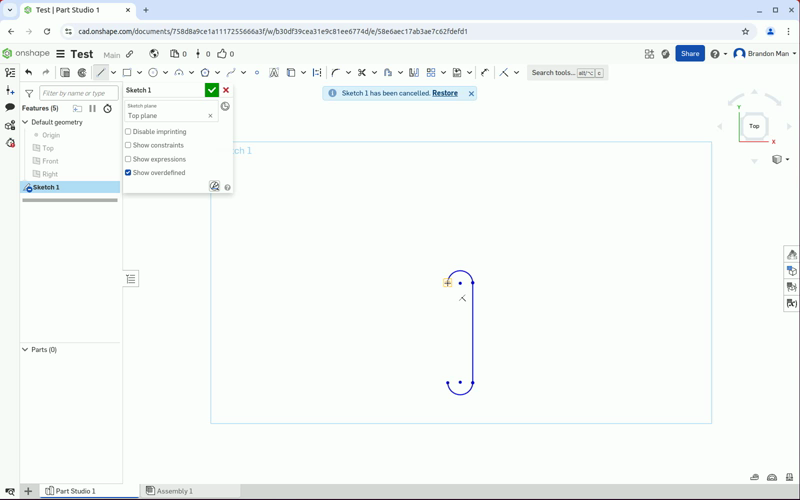
click(447, 282)
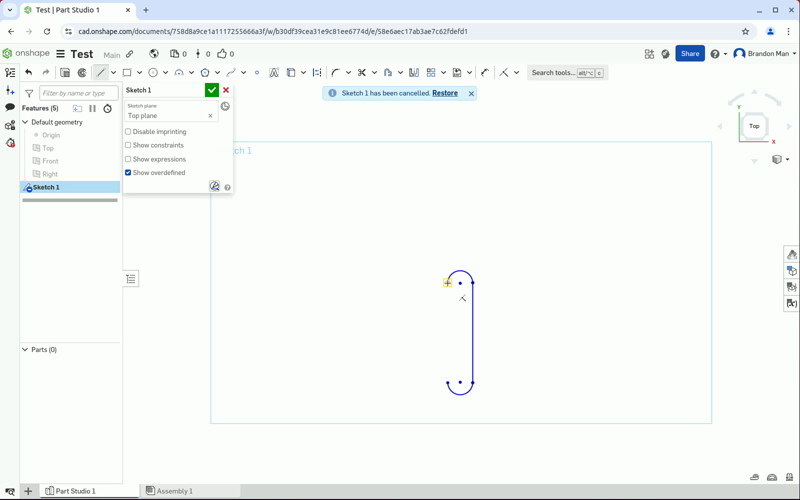
key_down(shift)
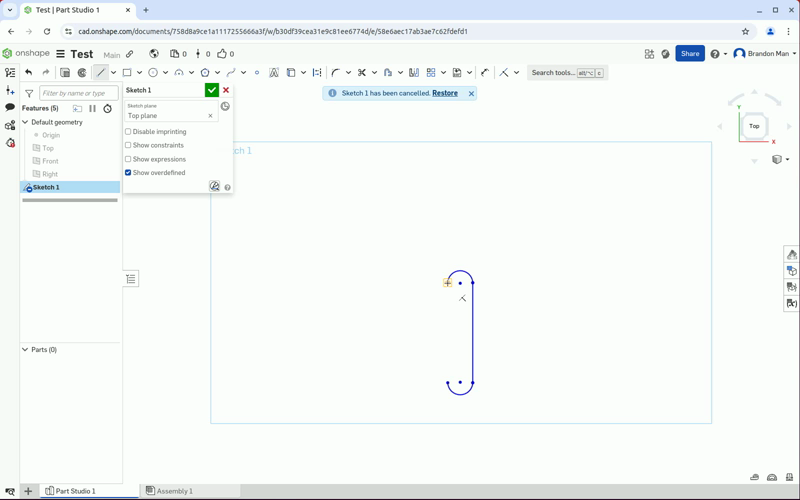
mouse_move(447, 382)
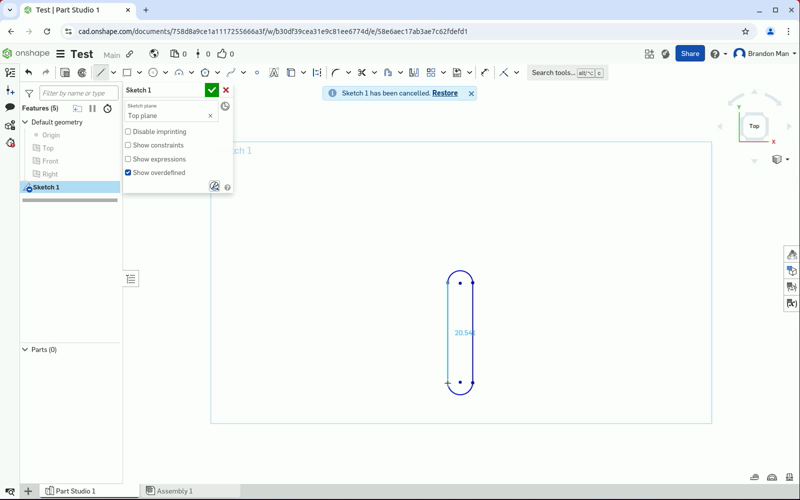
key_up(shift)
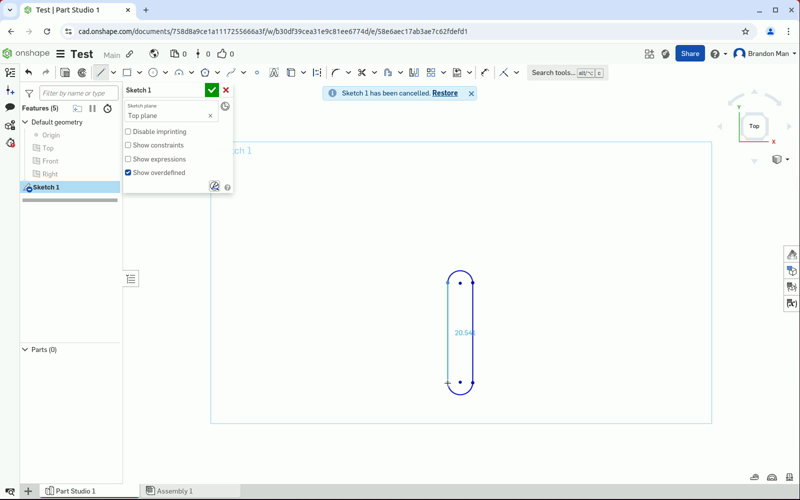
click(447, 382)
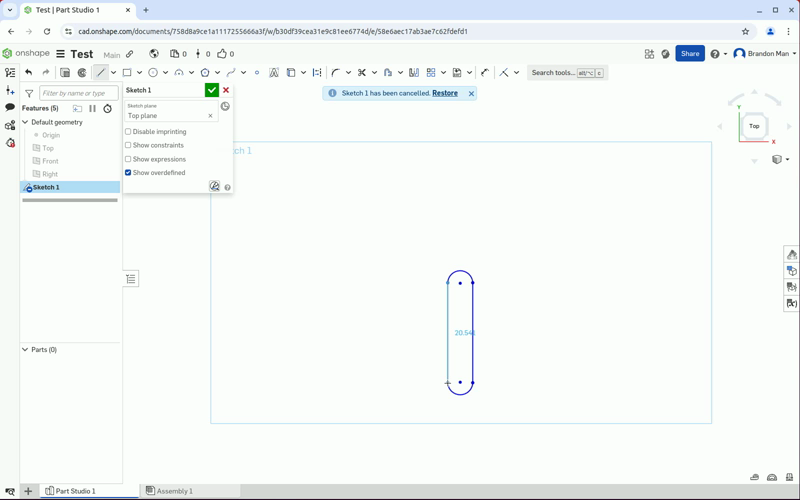
key(esc)
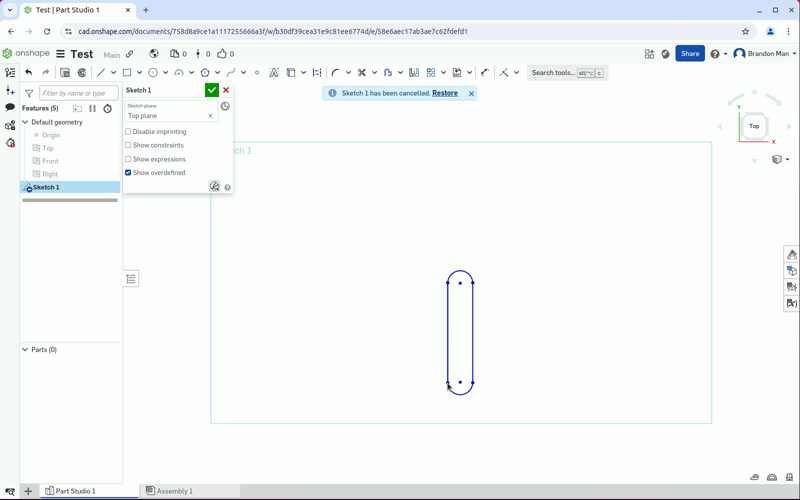
mouse_move(466, 360)
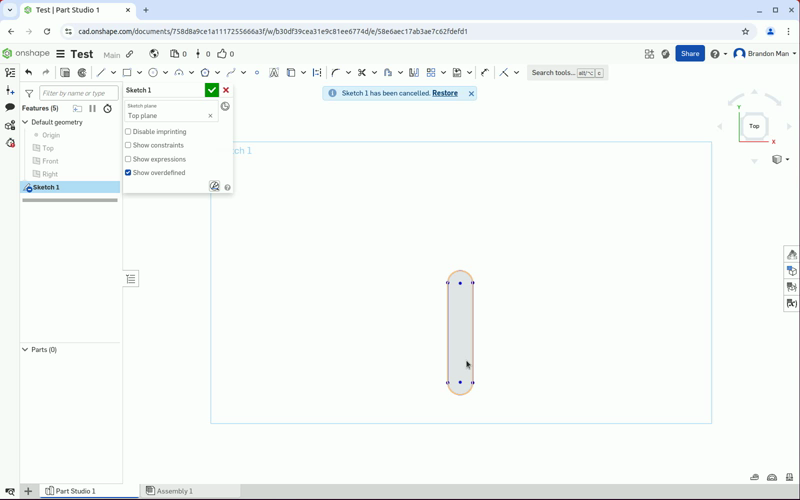
click(466, 360)
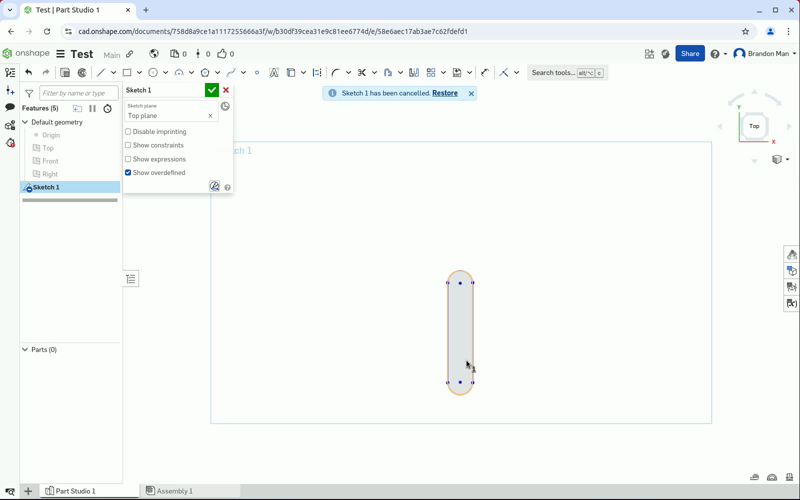
mouse_move(73, 352)
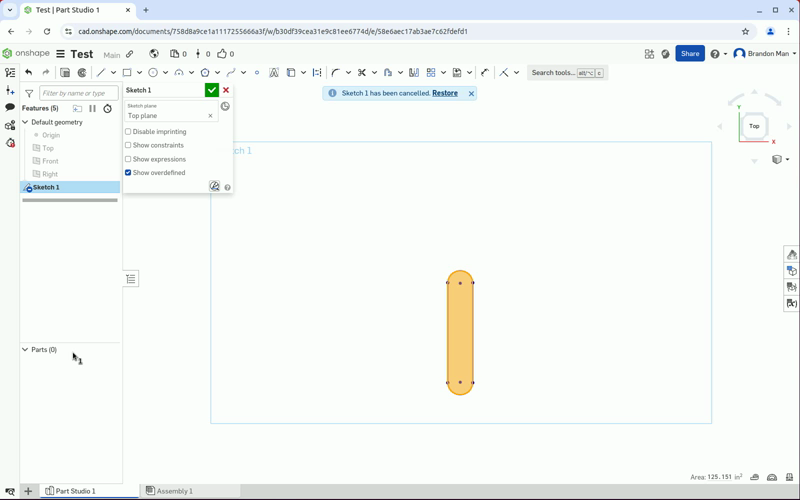
key(shift+y)
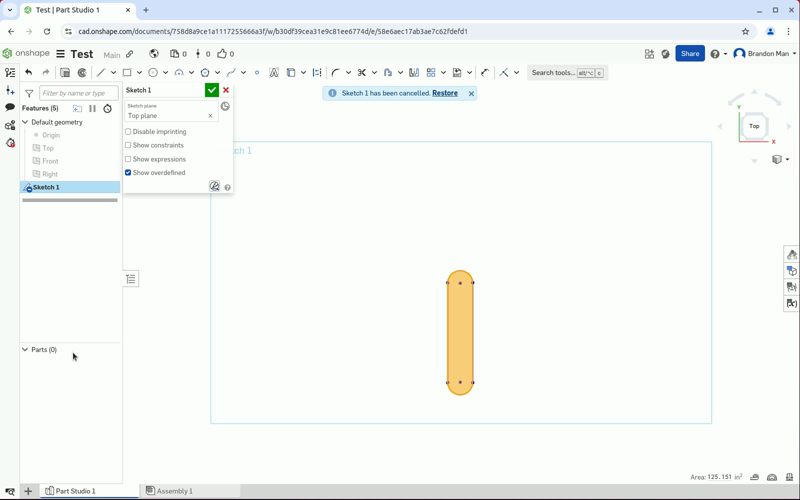
key(shift+e)
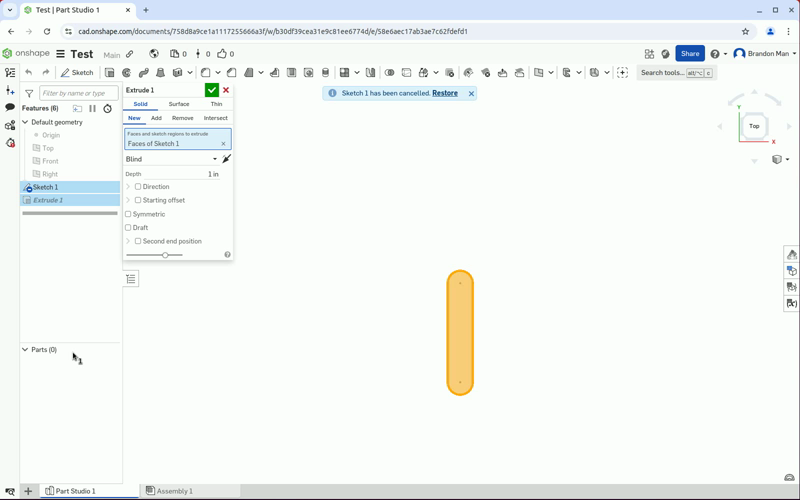
mouse_move(143, 106)
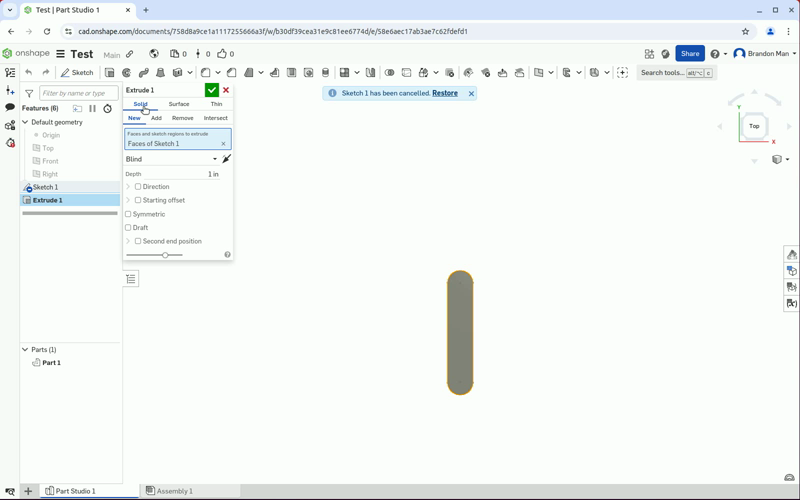
click(143, 106)
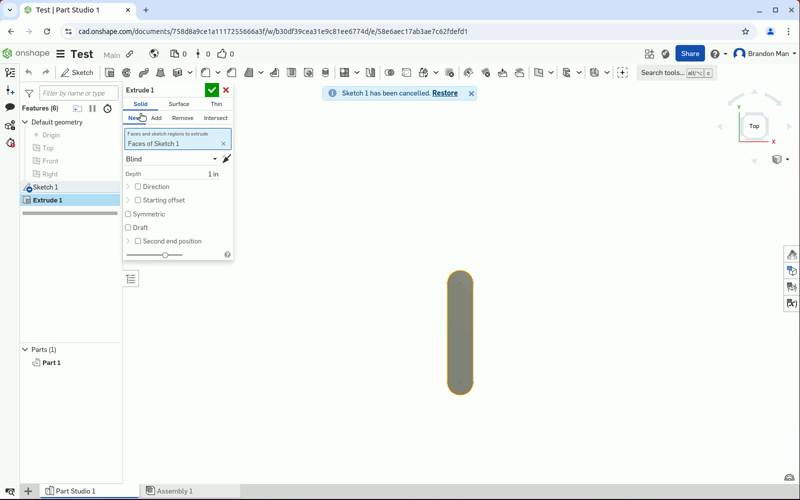
mouse_move(137, 120)
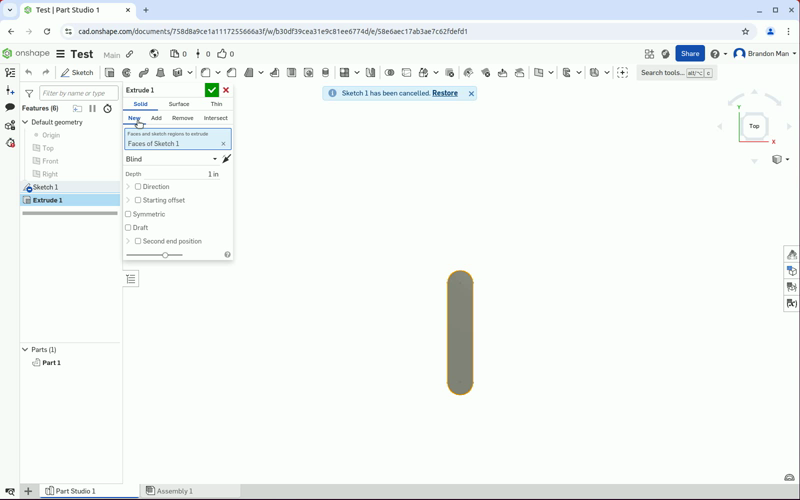
click(137, 120)
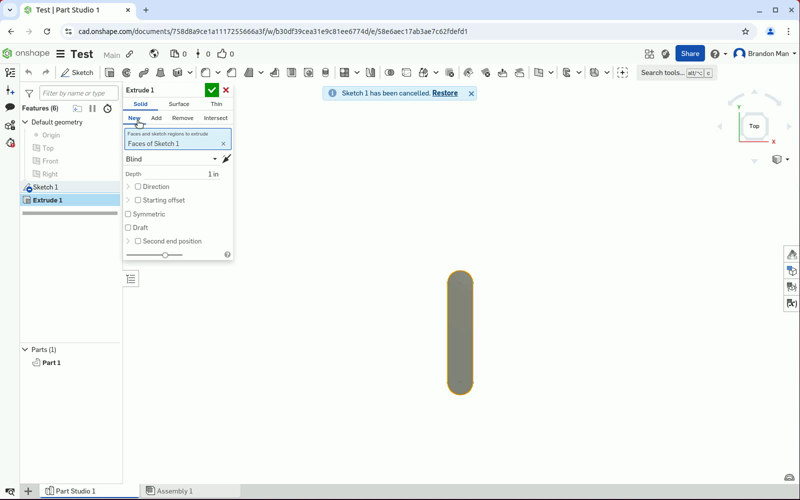
key(tab, 4)
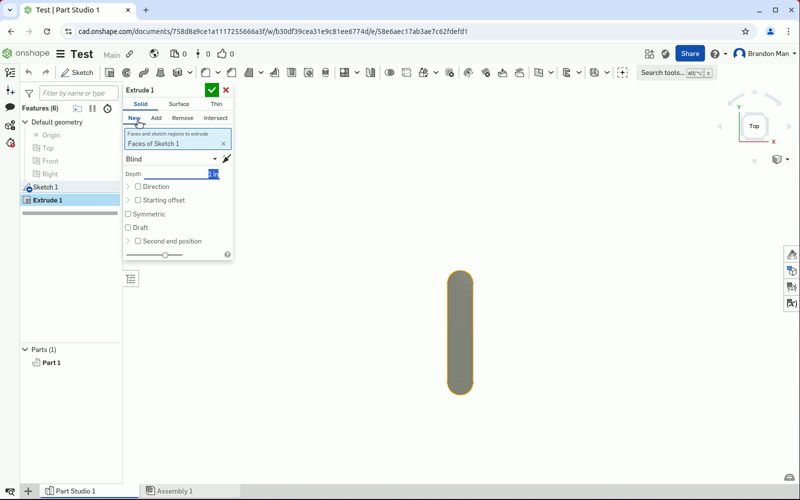
text(0.481)
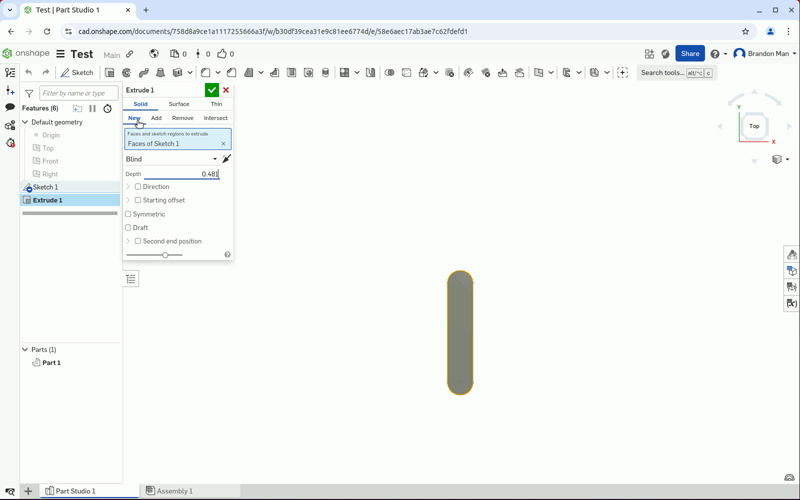
key(enter)
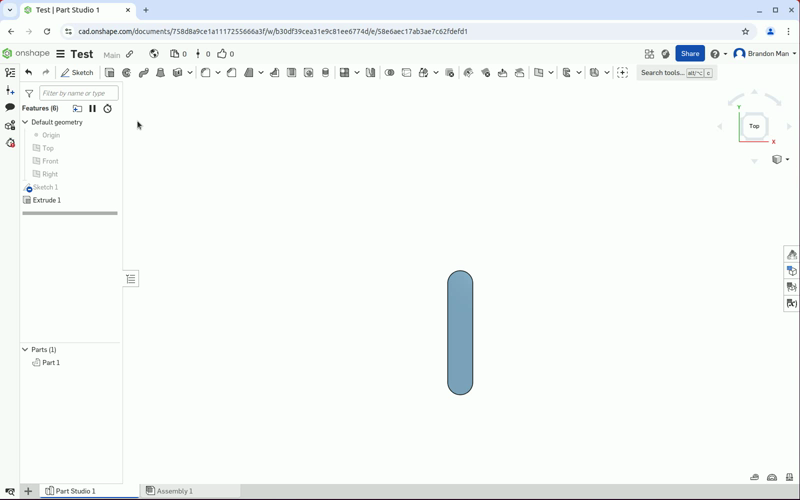
key(shift+h)
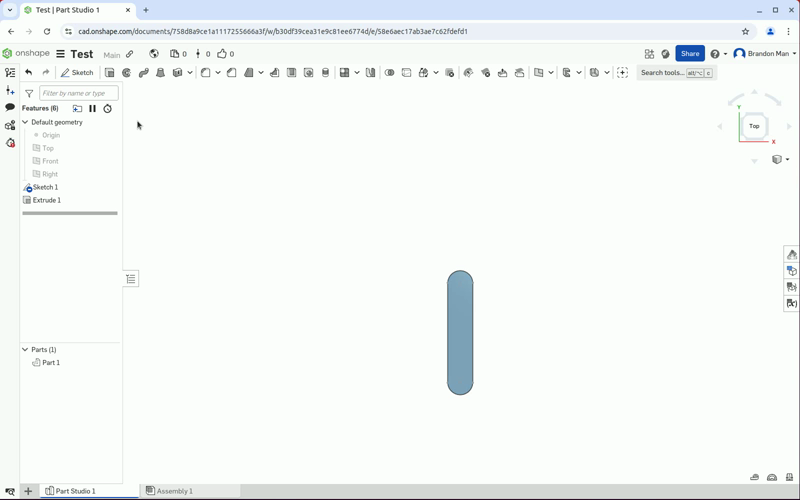
key(shift+h)
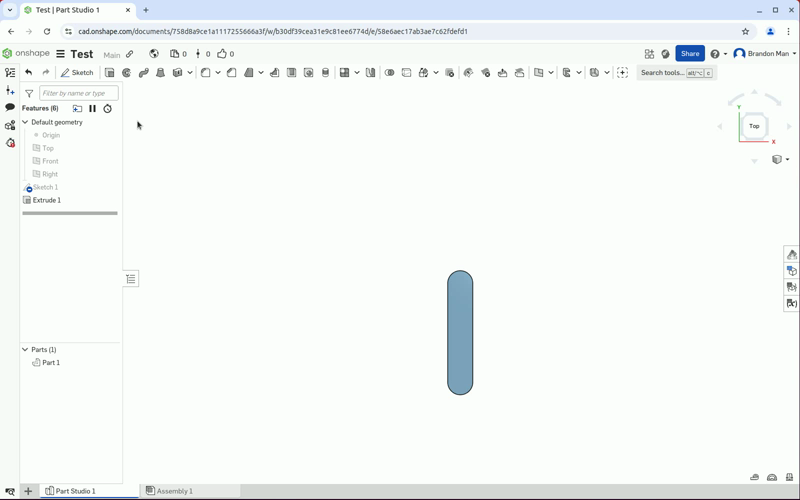
mouse_move(73, 189)
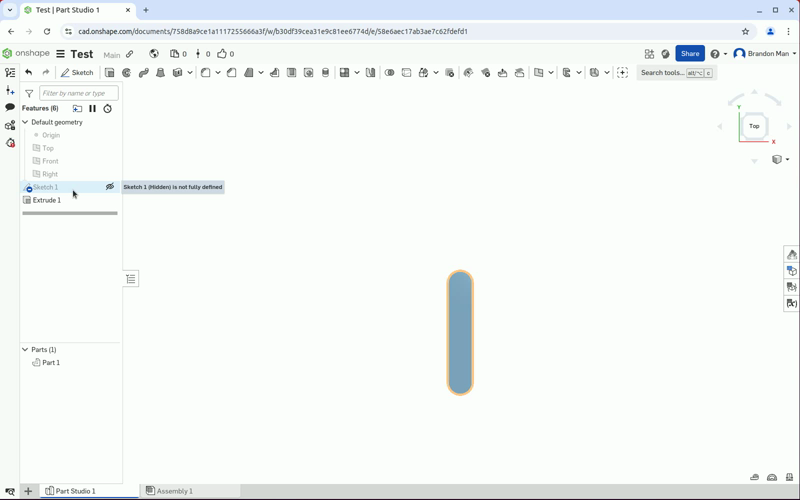
click(73, 189)
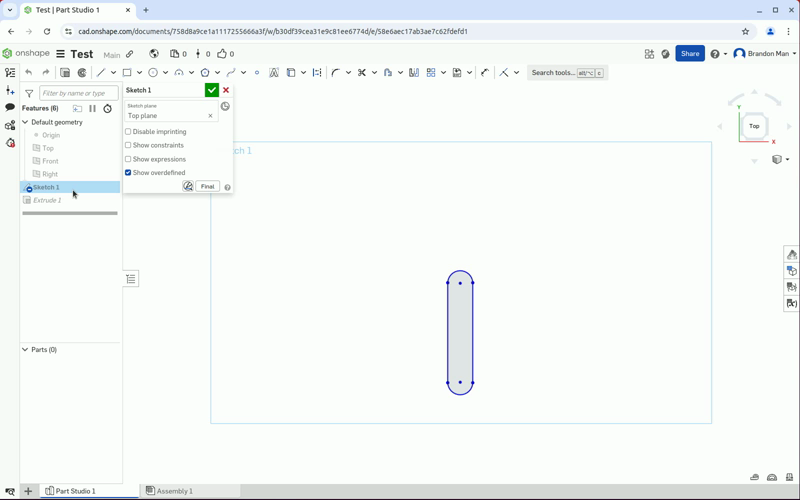
mouse_move(229, 92)
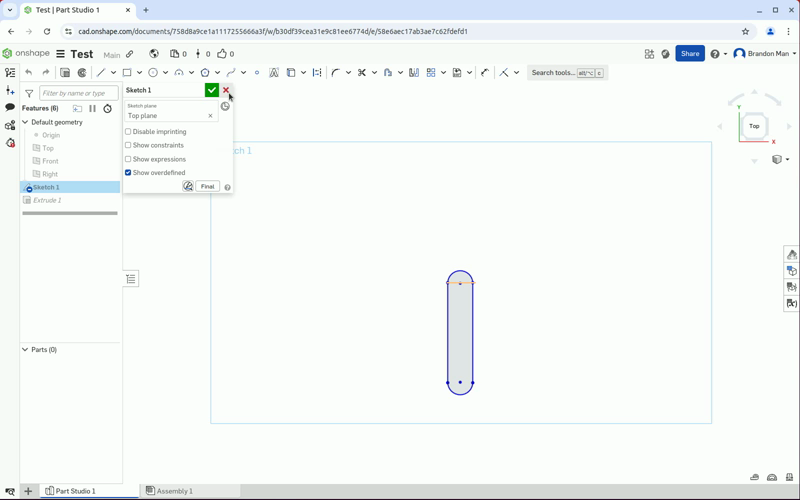
click(229, 92)
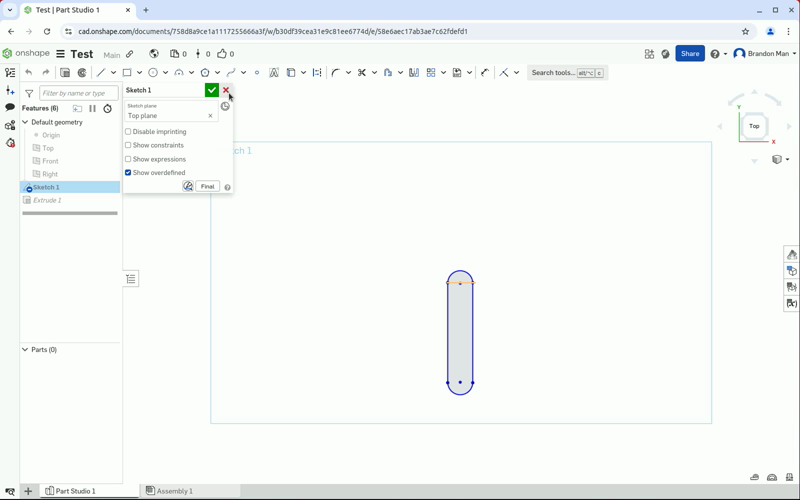
key(shift+s)
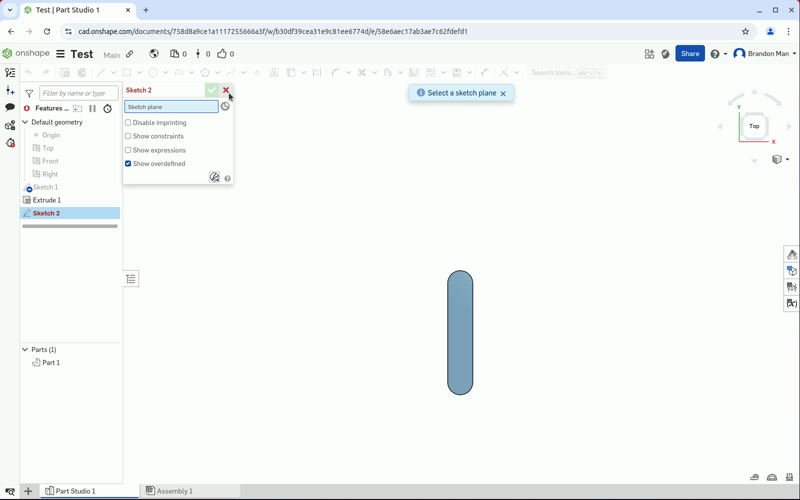
mouse_move(73, 150)
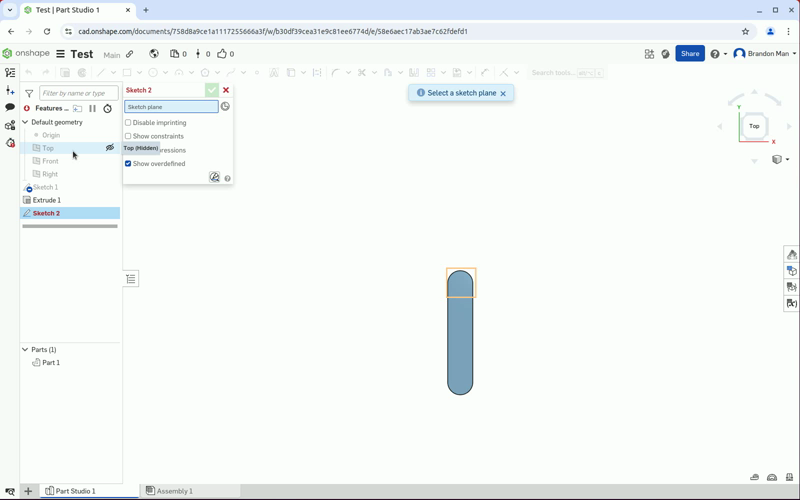
click(73, 150)
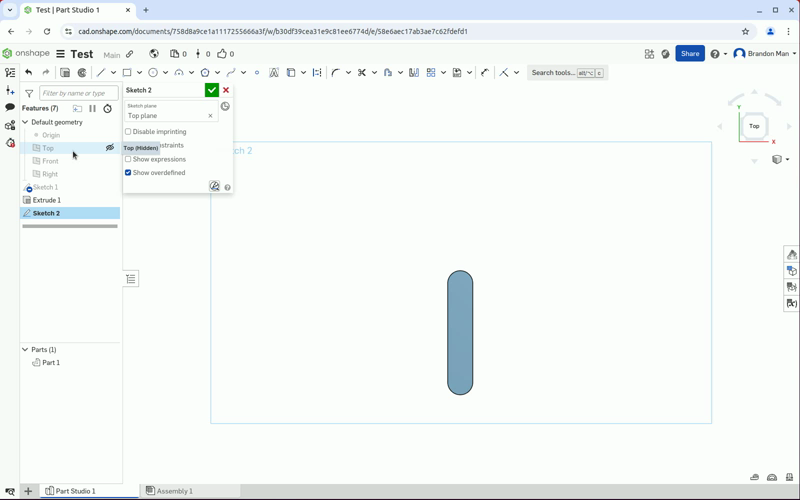
mouse_move(73, 352)
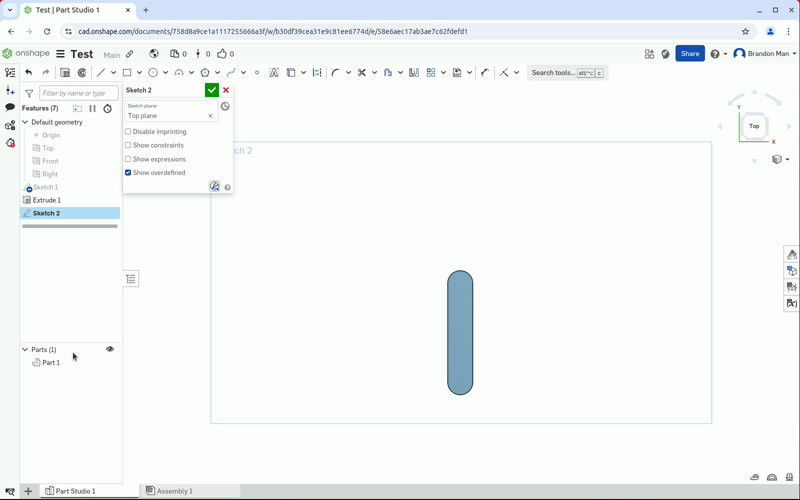
key(y)
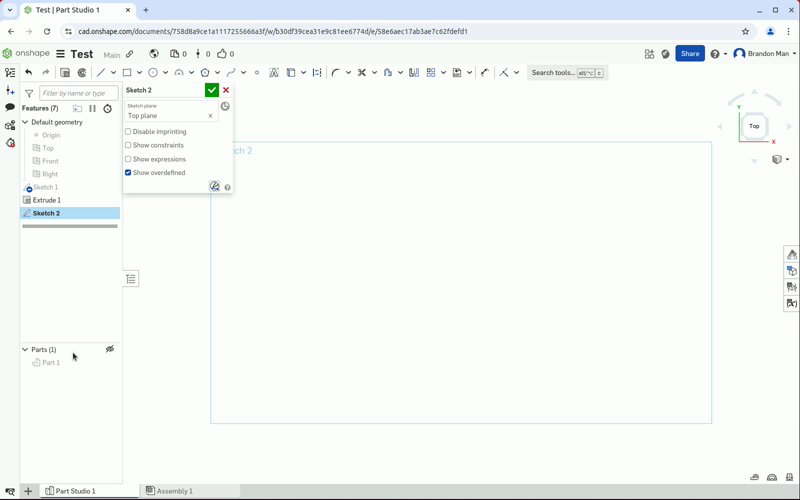
key(a)
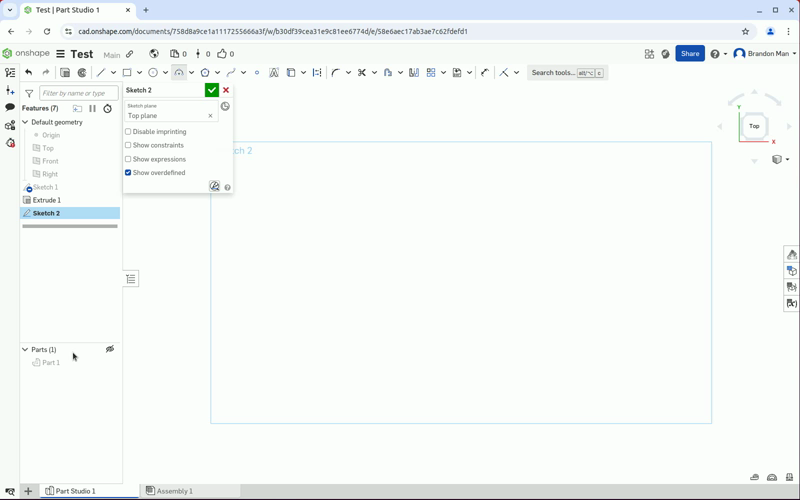
key_down(shift)
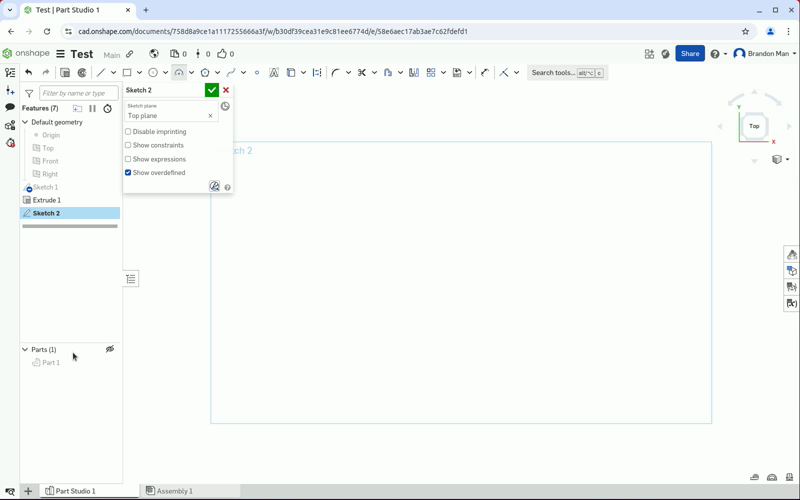
mouse_move(447, 382)
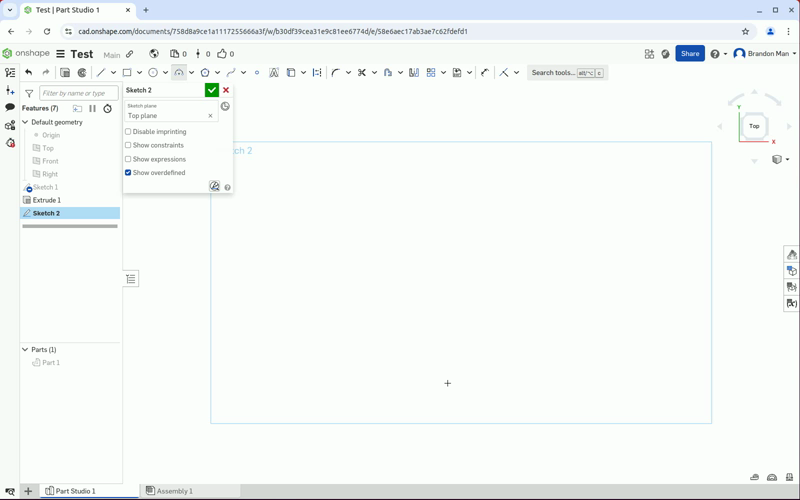
click(447, 382)
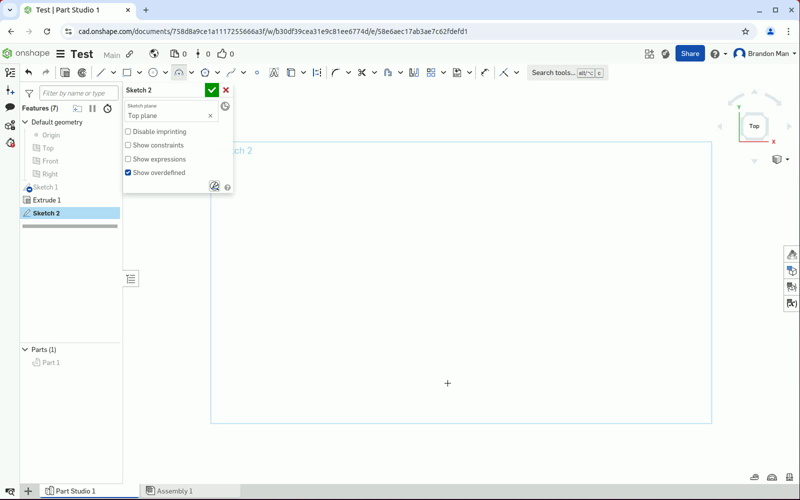
key_up(shift)
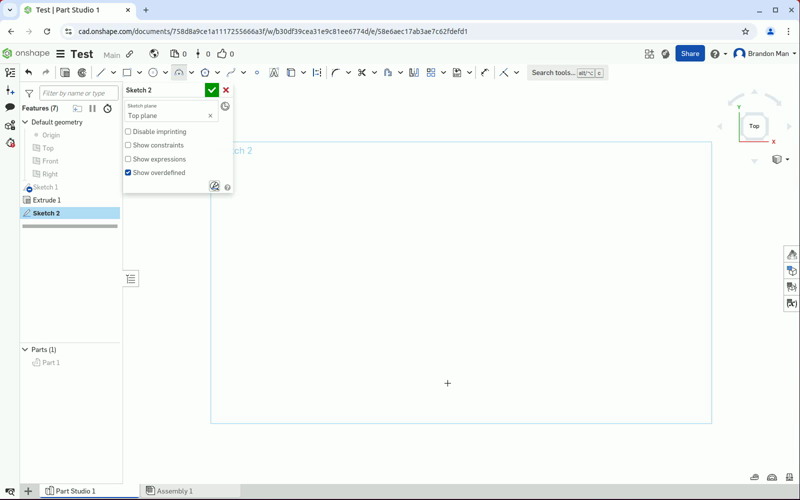
key_down(shift)
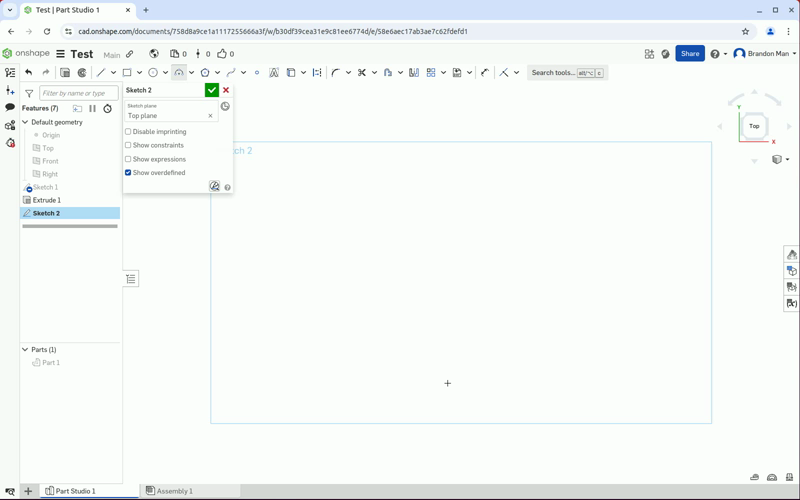
mouse_move(472, 382)
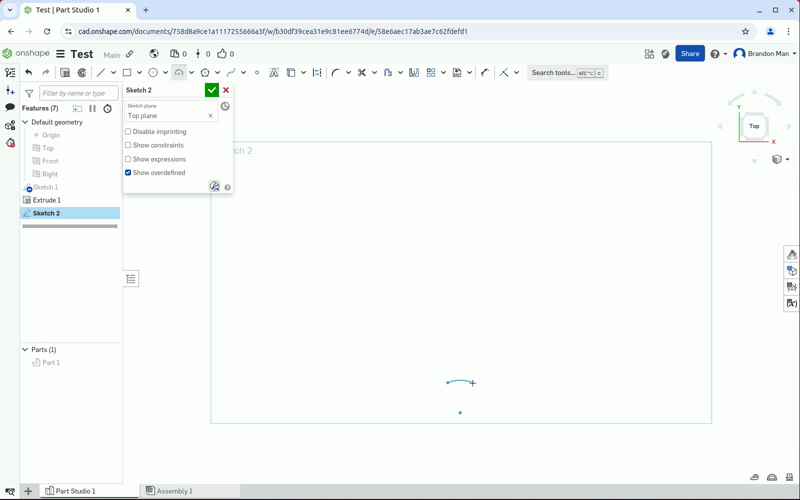
click(472, 382)
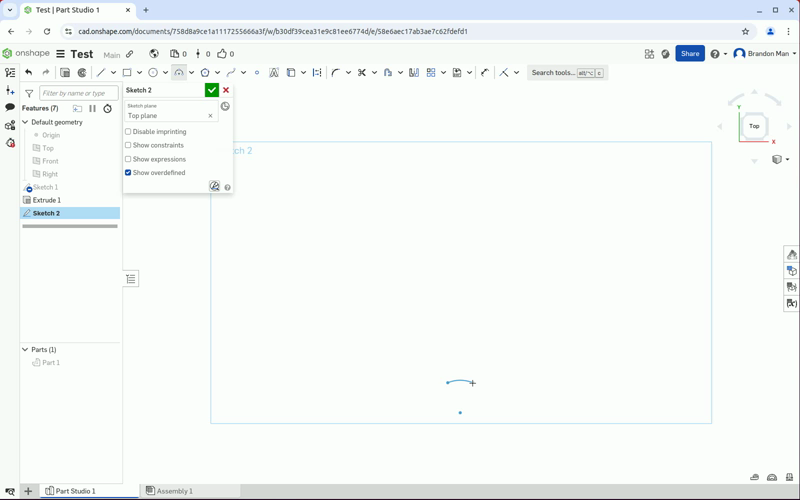
mouse_move(460, 394)
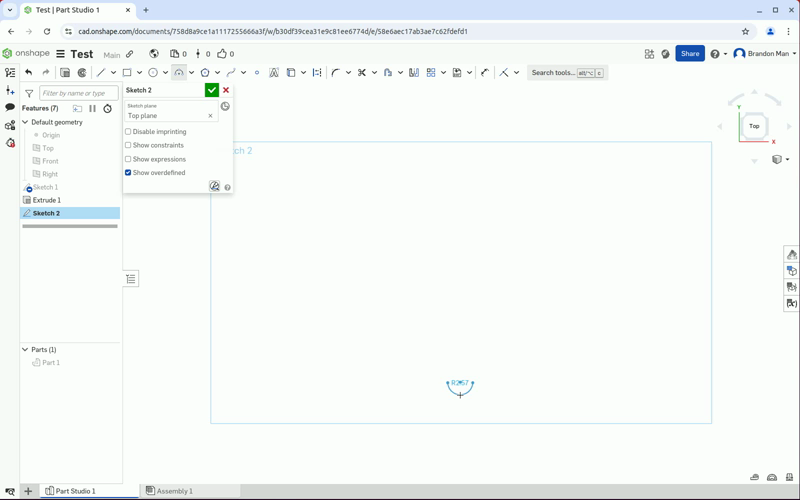
click(460, 394)
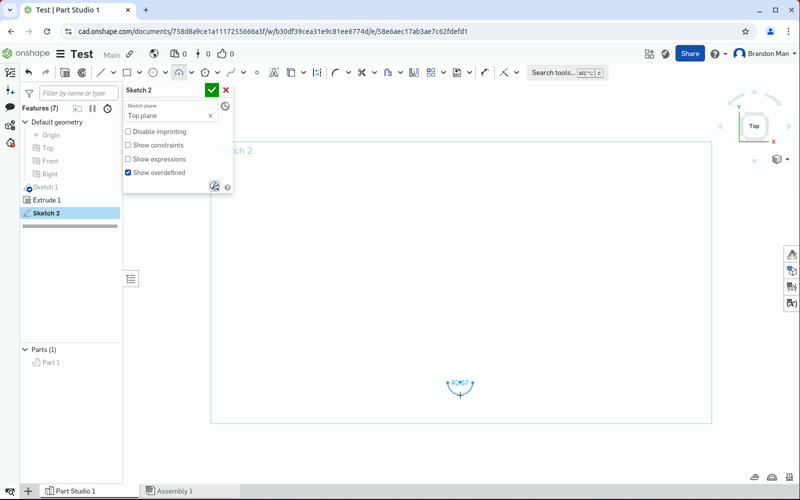
key_up(shift)
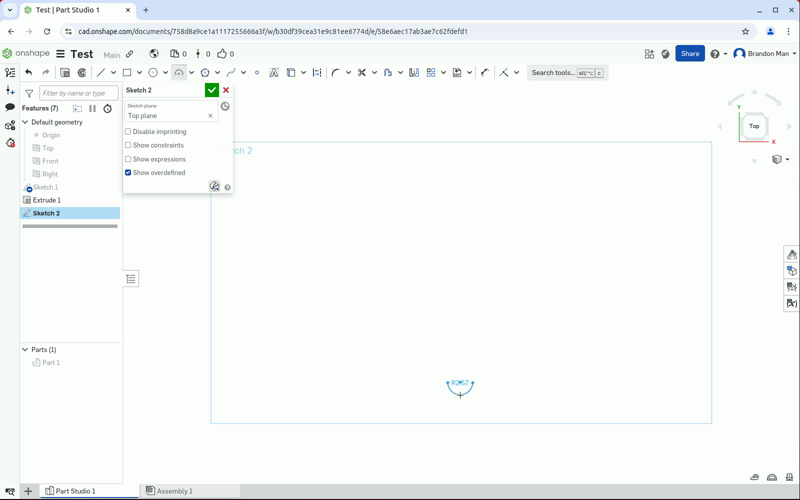
key(esc)
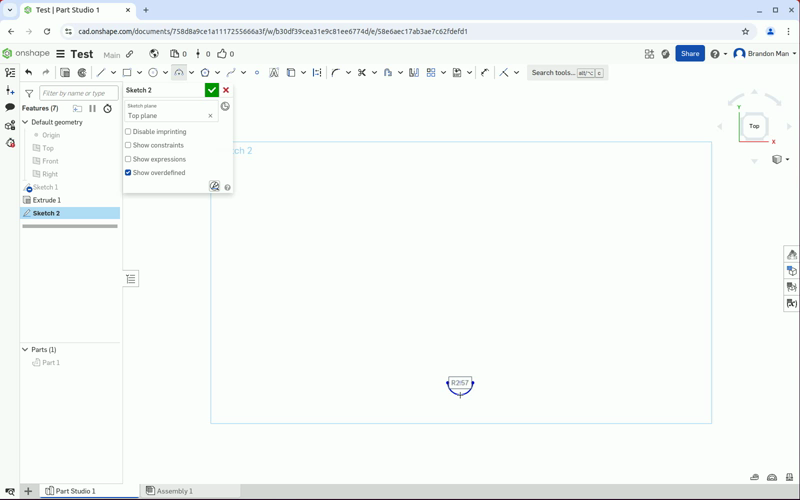
key(l)
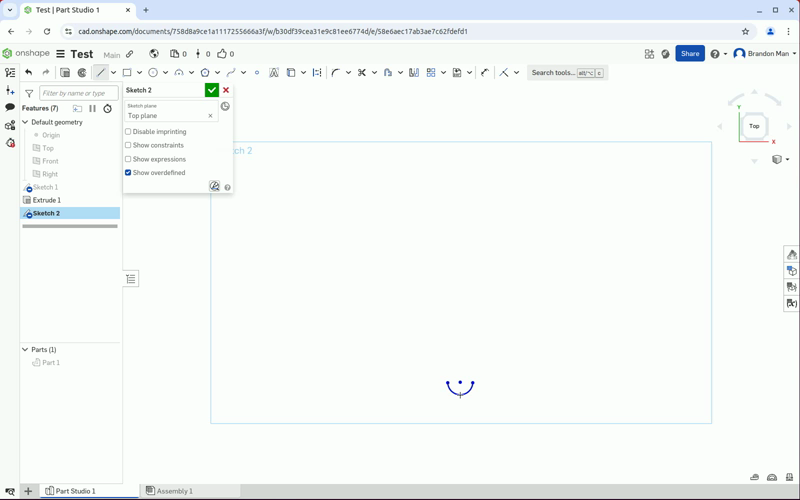
mouse_move(472, 382)
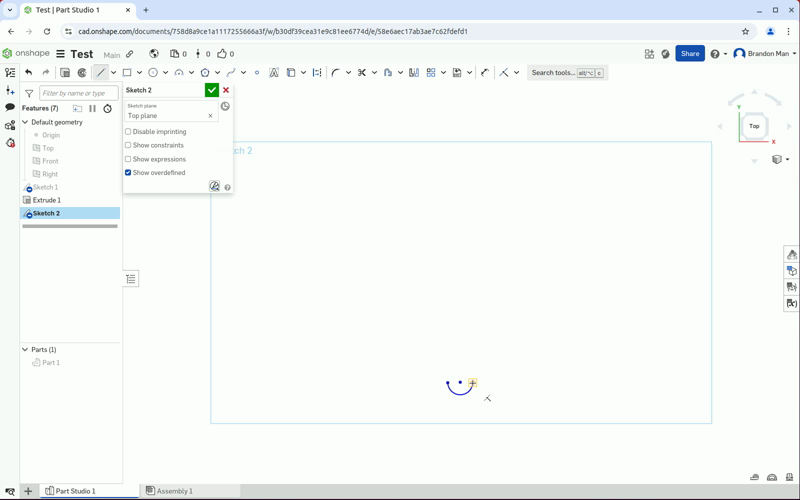
click(472, 382)
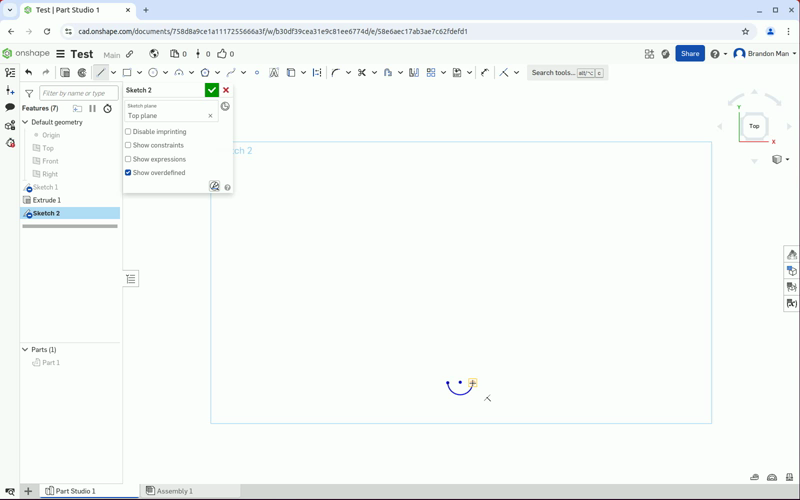
key_down(shift)
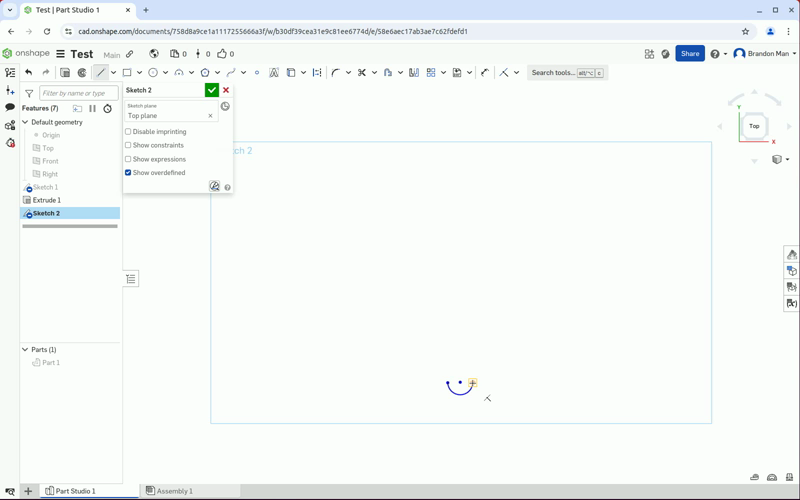
mouse_move(472, 282)
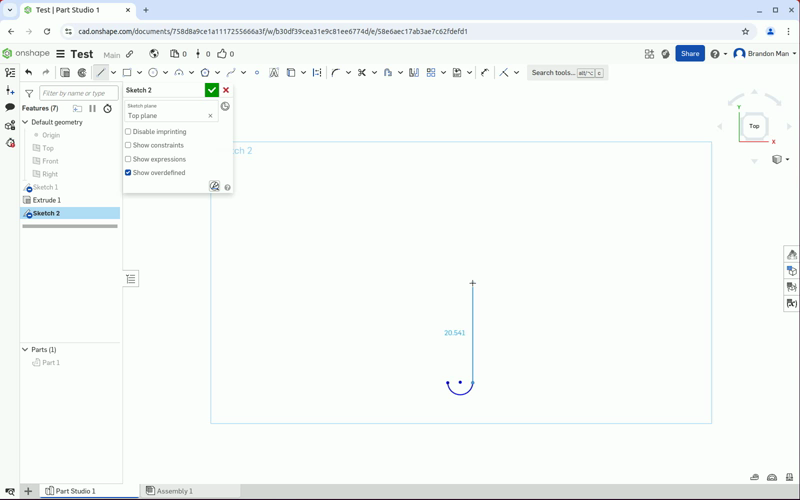
click(472, 282)
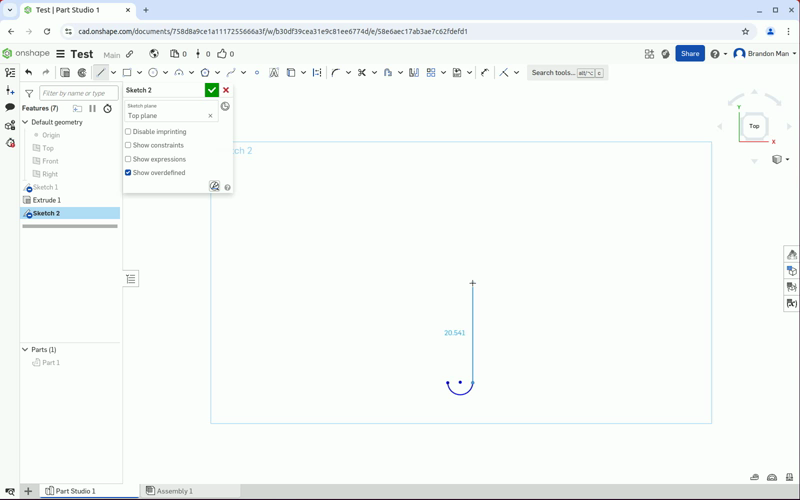
key_up(shift)
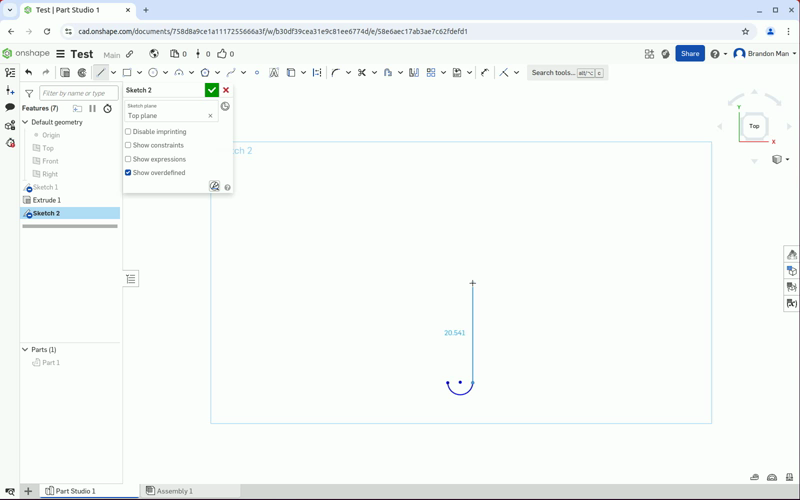
key(esc)
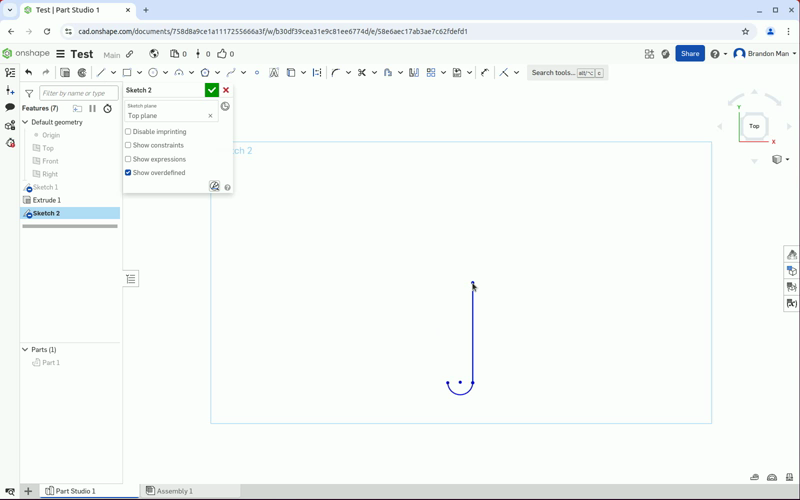
key(a)
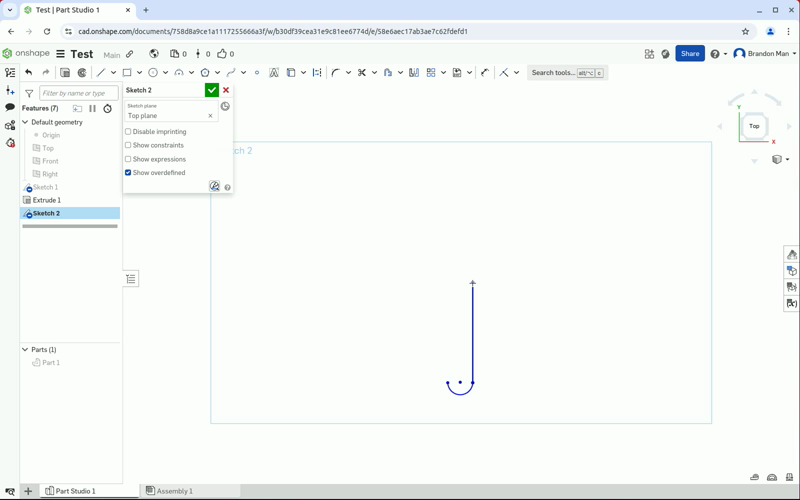
mouse_move(472, 282)
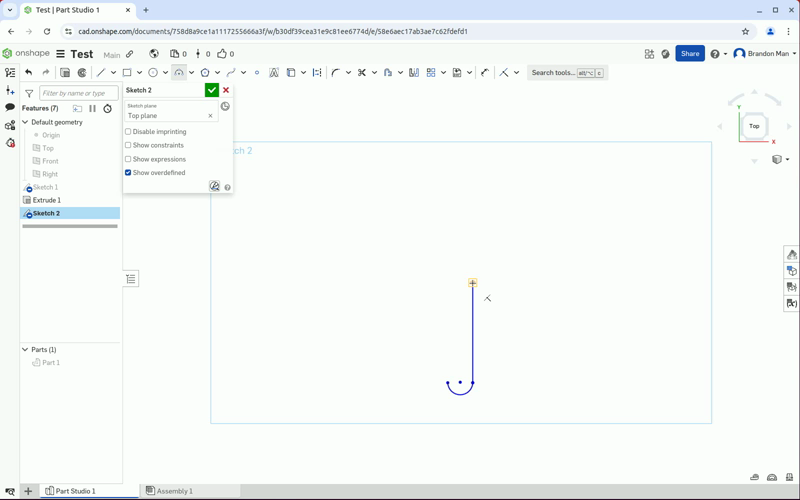
click(472, 282)
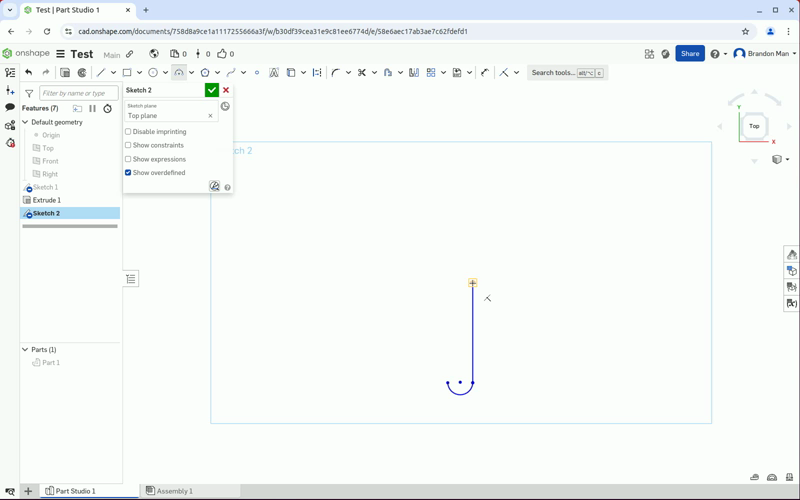
key_down(shift)
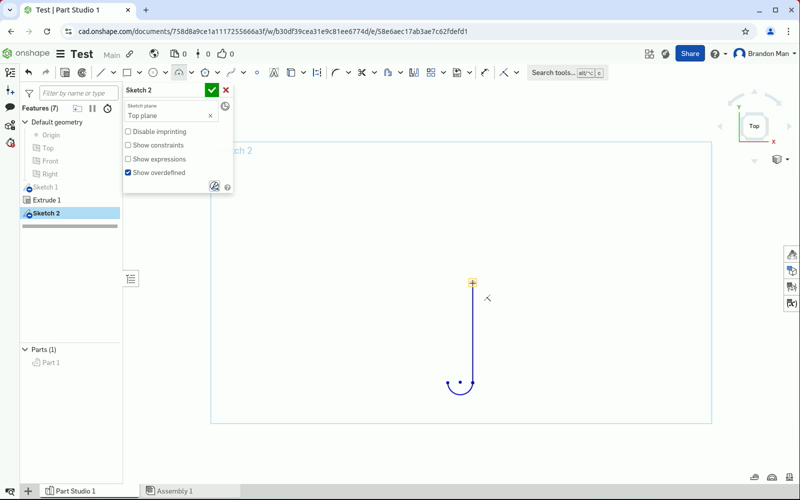
mouse_move(447, 282)
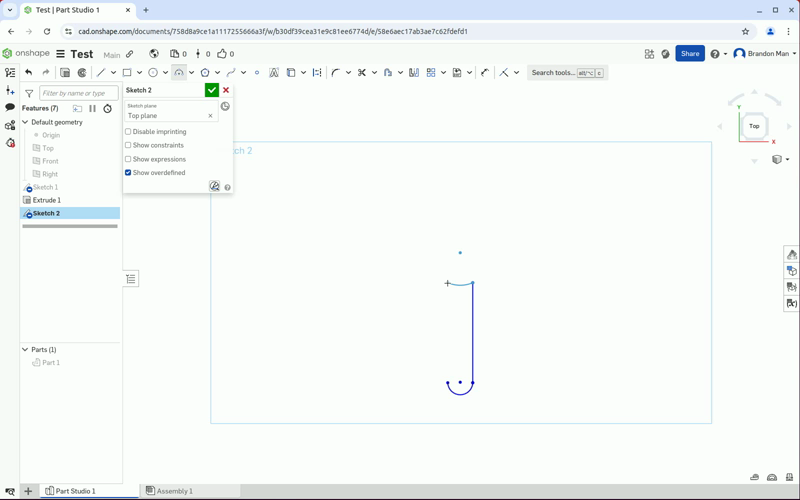
click(447, 282)
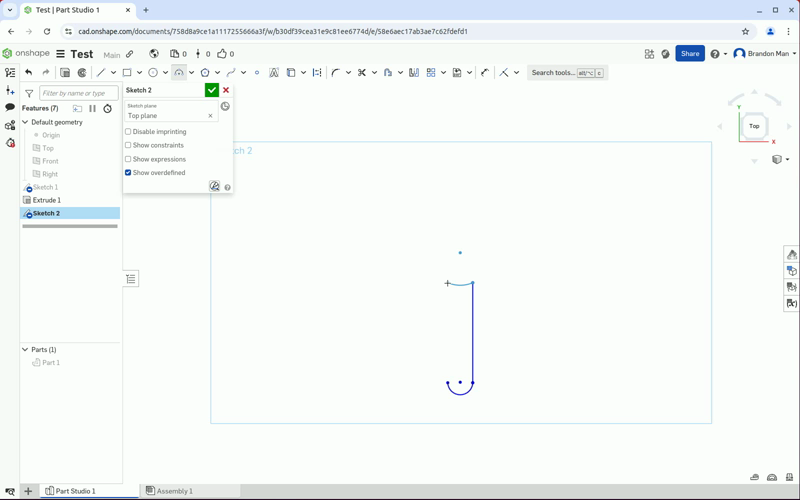
mouse_move(460, 270)
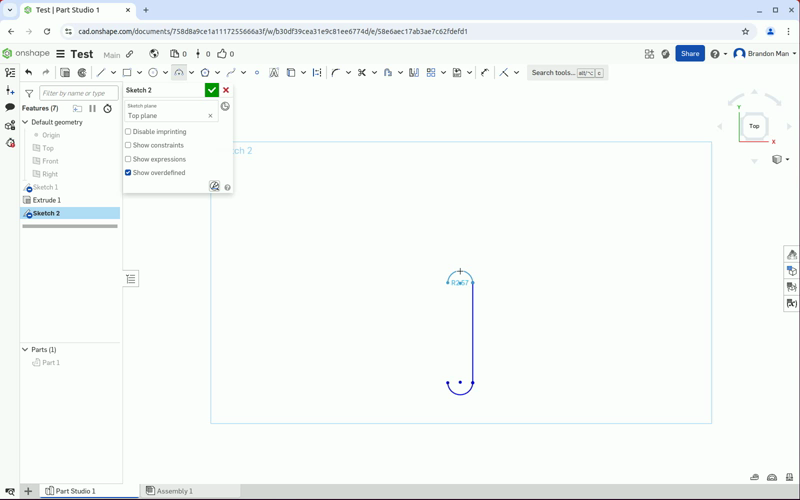
click(460, 270)
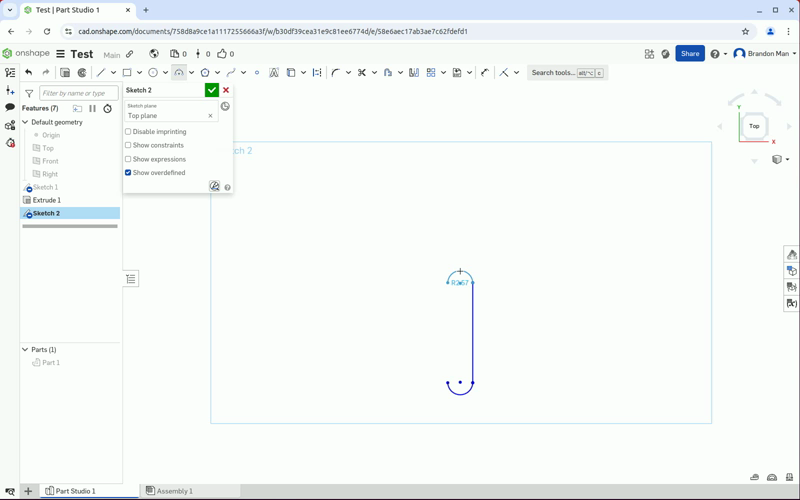
key_up(shift)
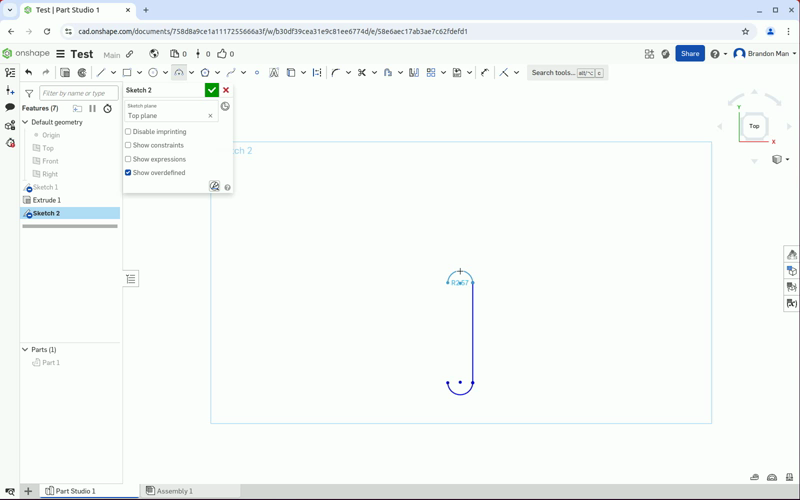
key(esc)
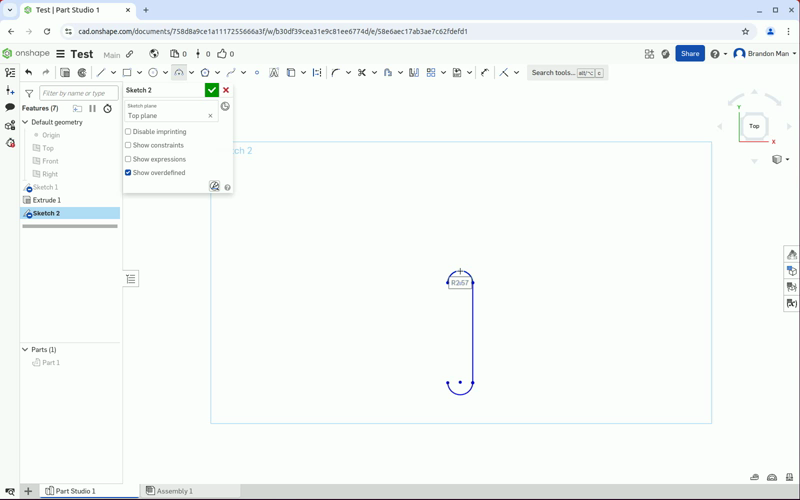
key(l)
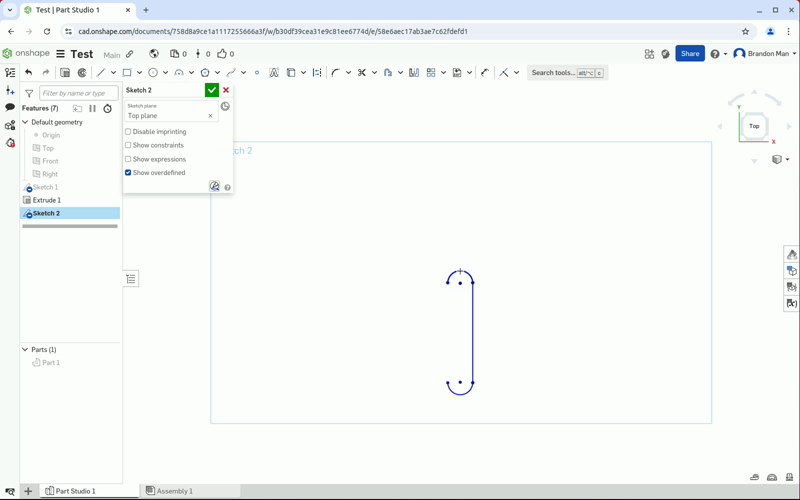
mouse_move(447, 282)
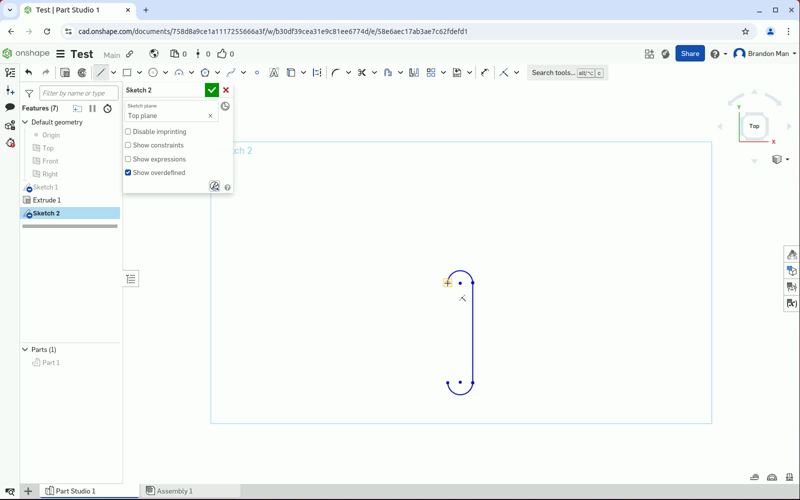
click(447, 282)
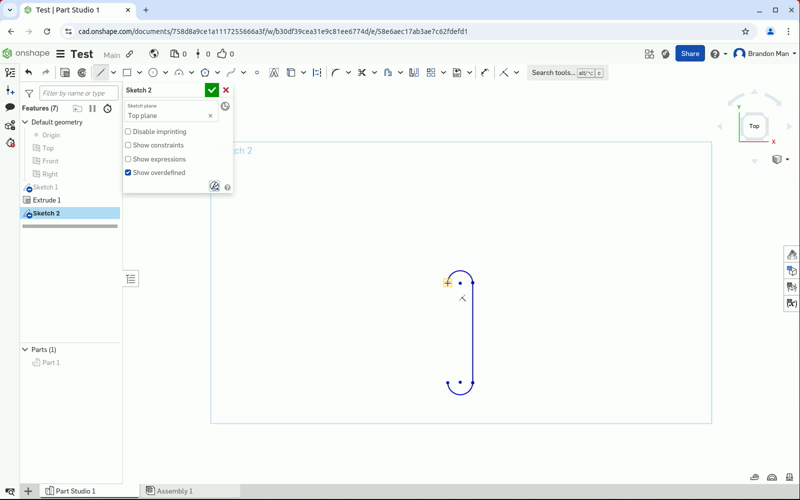
key_down(shift)
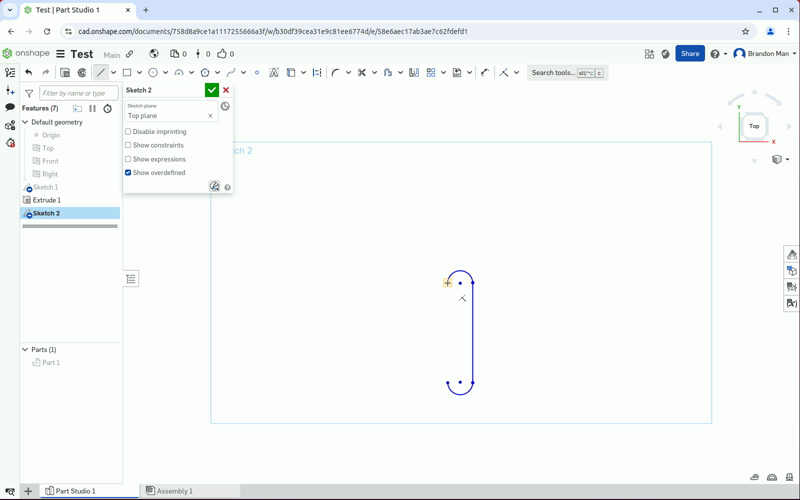
mouse_move(447, 382)
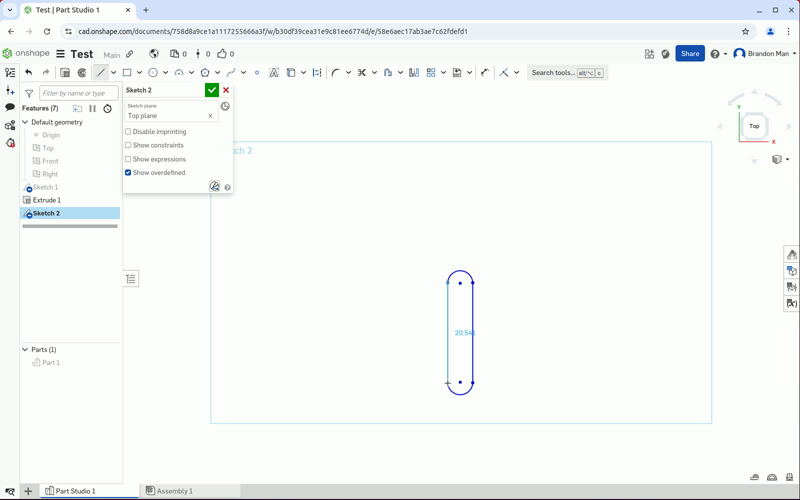
key_up(shift)
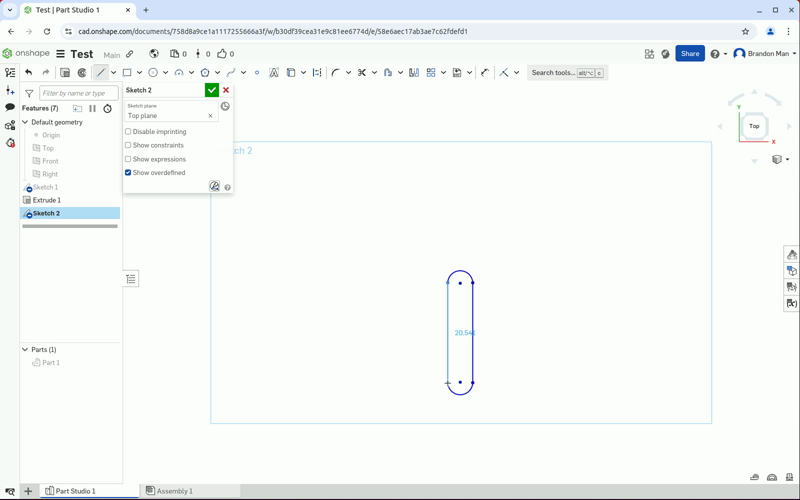
click(447, 382)
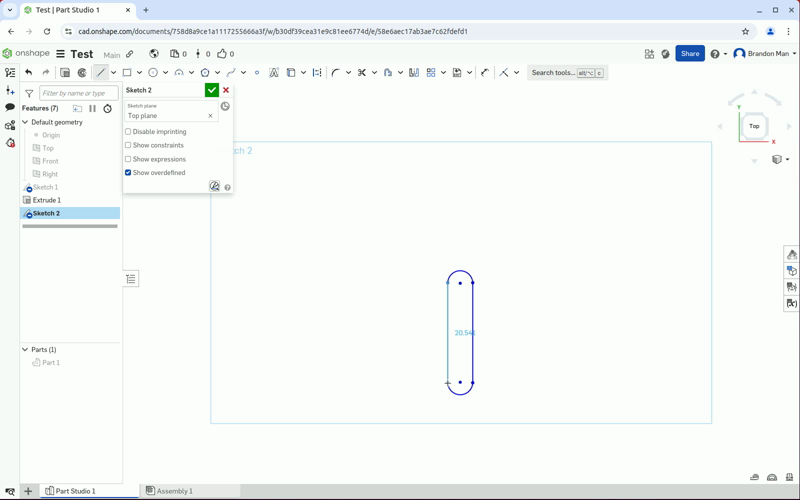
key(esc)
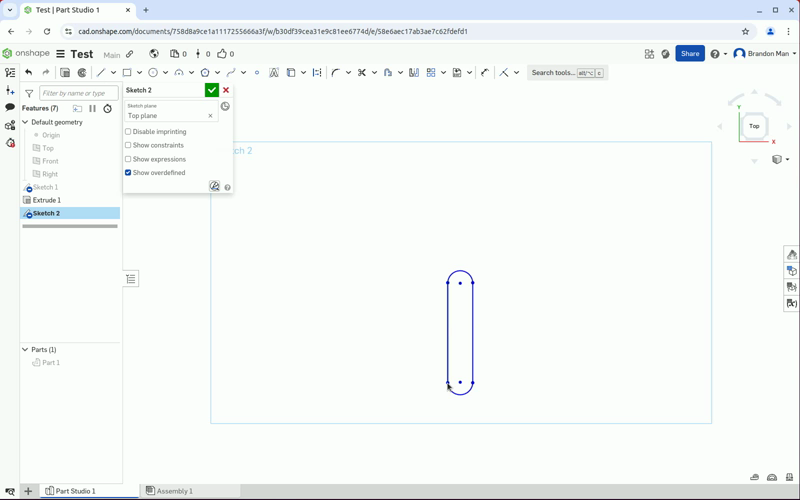
mouse_move(465, 341)
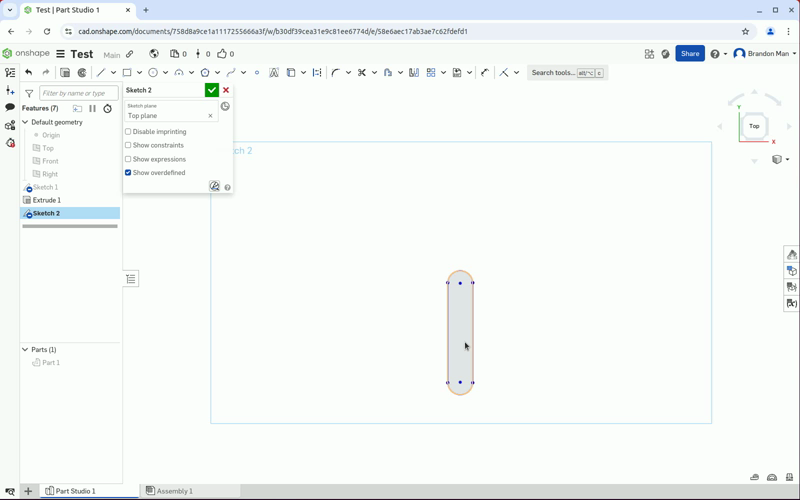
click(465, 341)
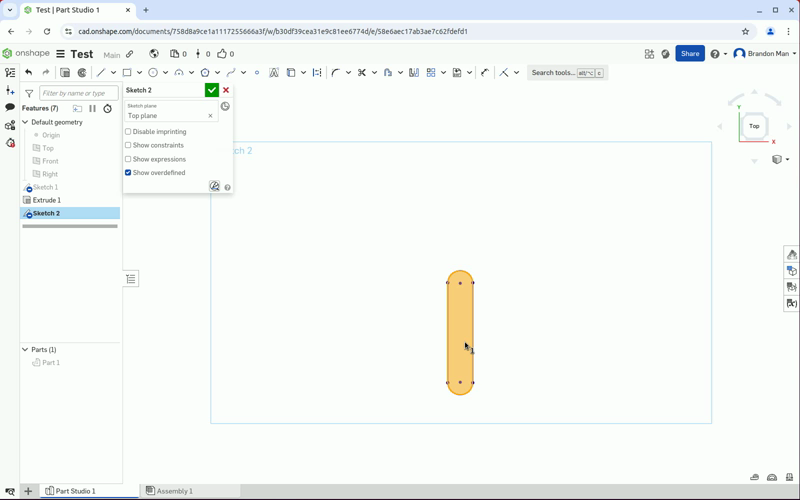
mouse_move(73, 352)
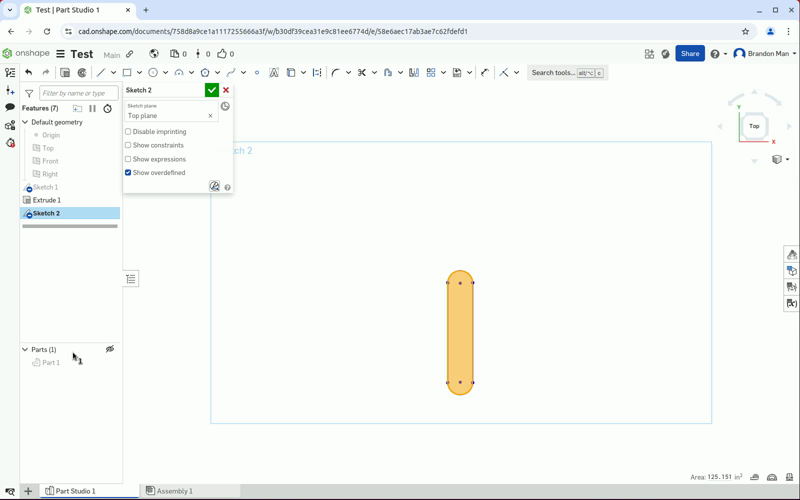
key(shift+y)
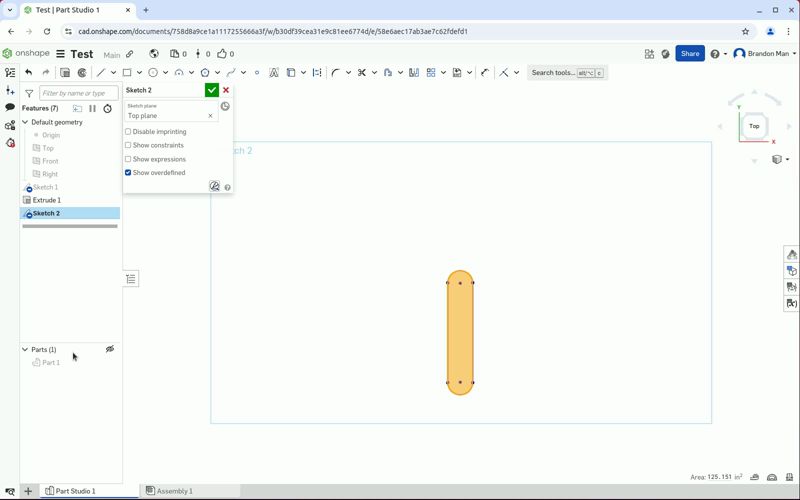
key(shift+e)
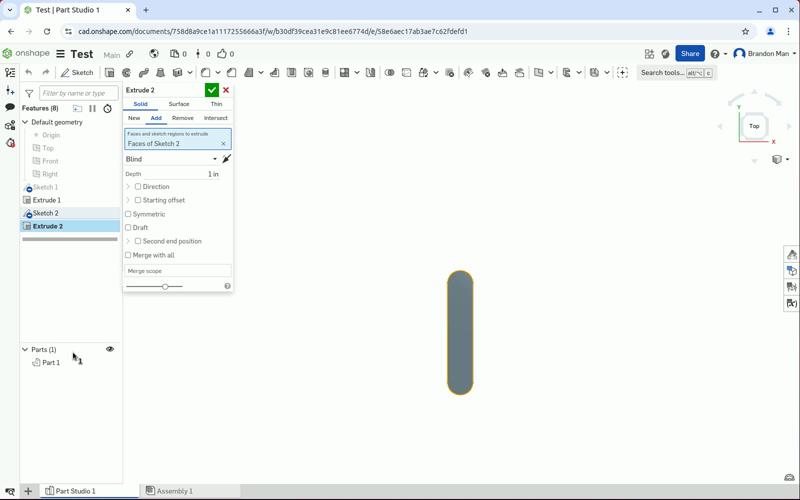
mouse_move(143, 106)
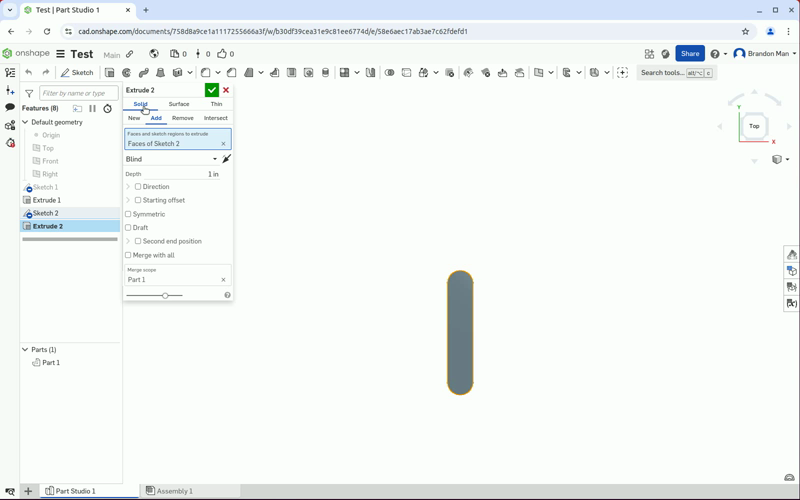
click(143, 106)
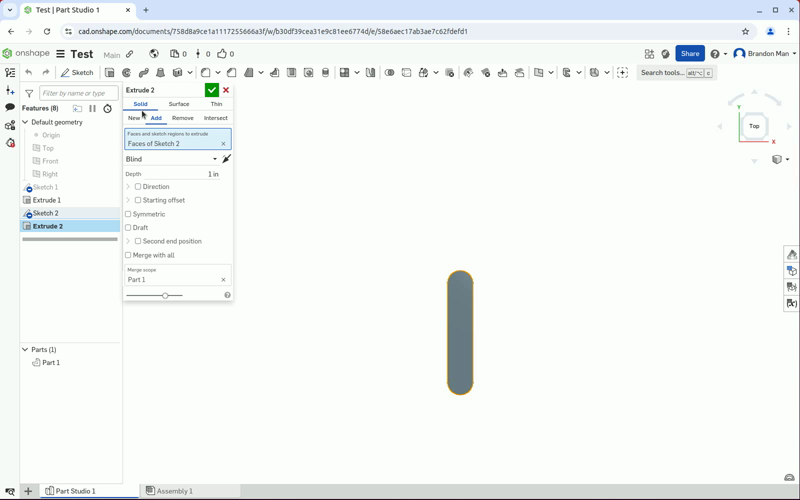
mouse_move(137, 120)
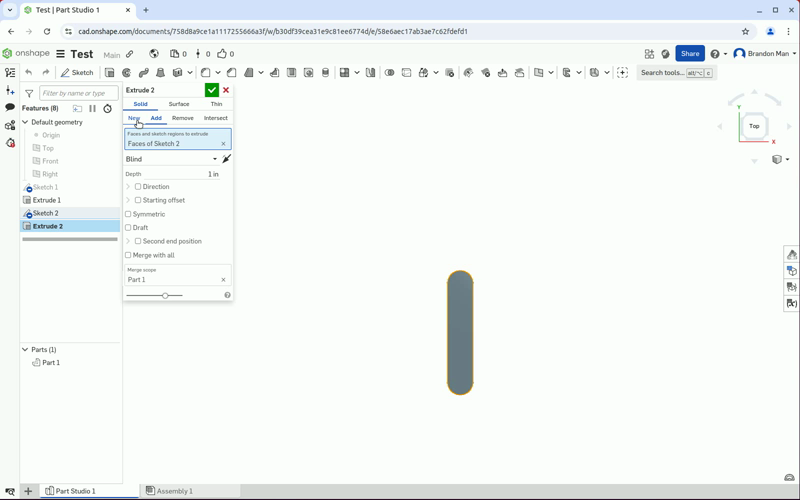
click(137, 120)
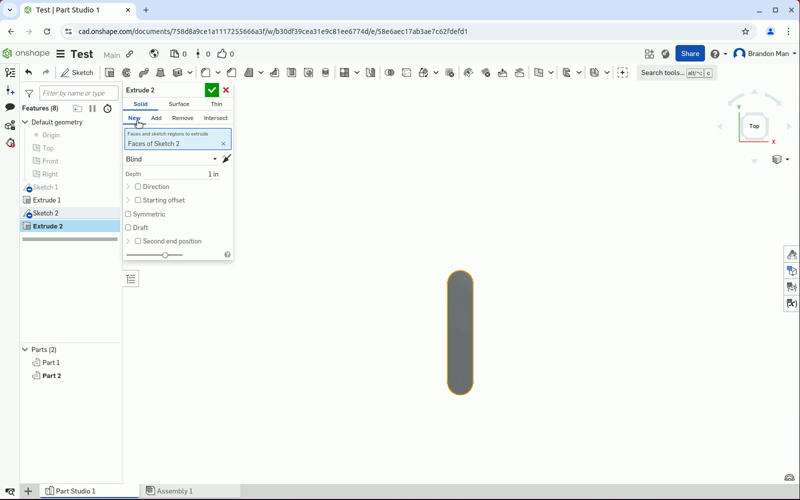
key(tab, 4)
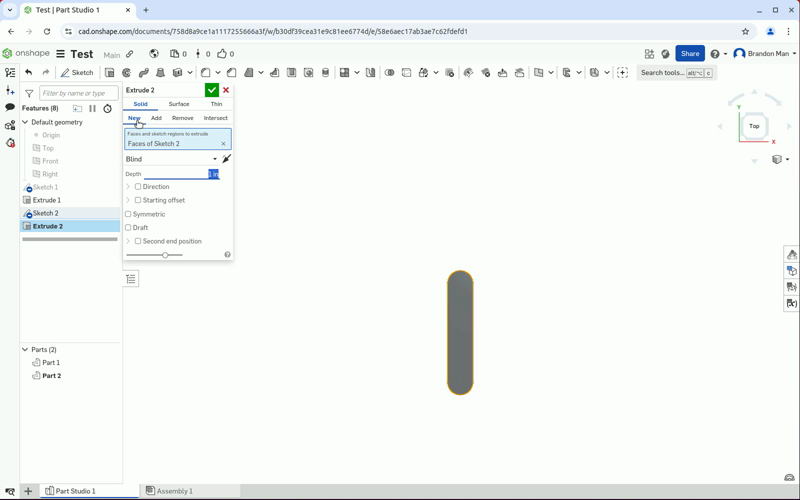
text(0.481)
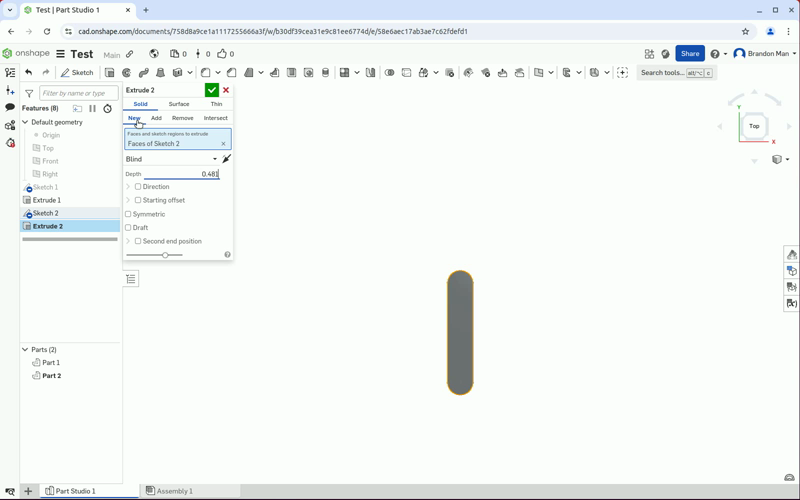
key(enter)
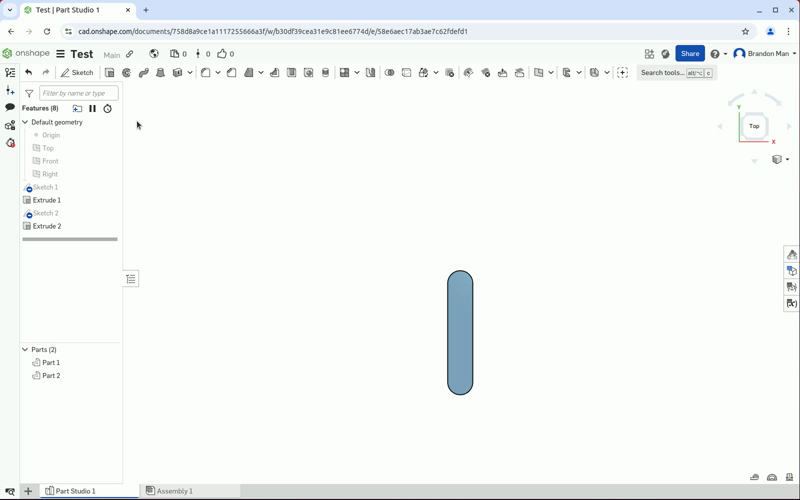
key(shift+h)
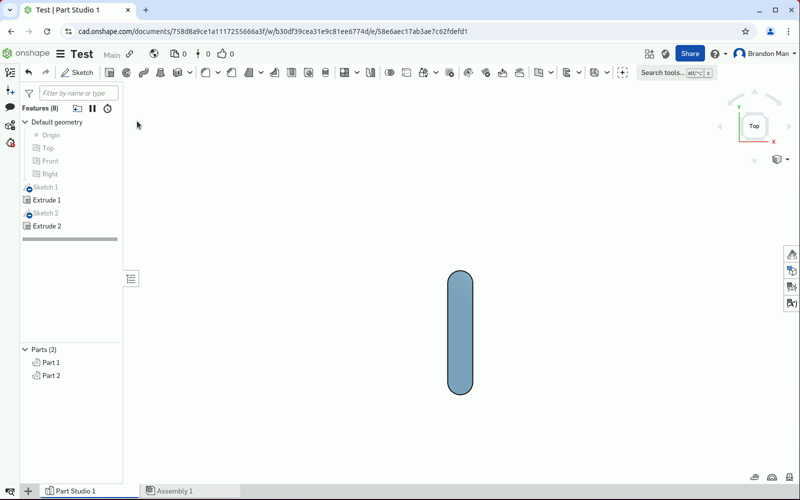
key(shift+h)
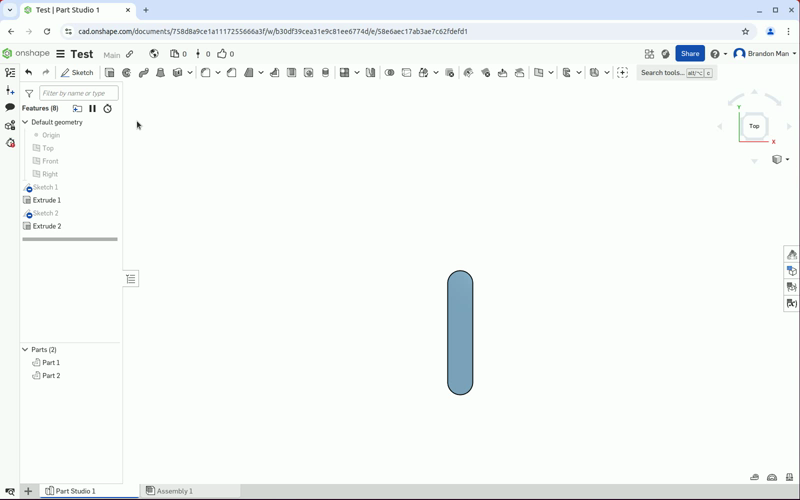
mouse_move(73, 189)
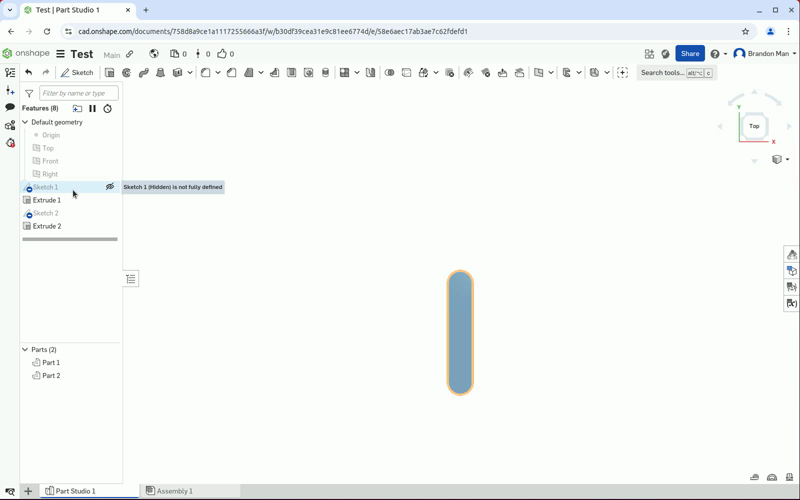
click(73, 189)
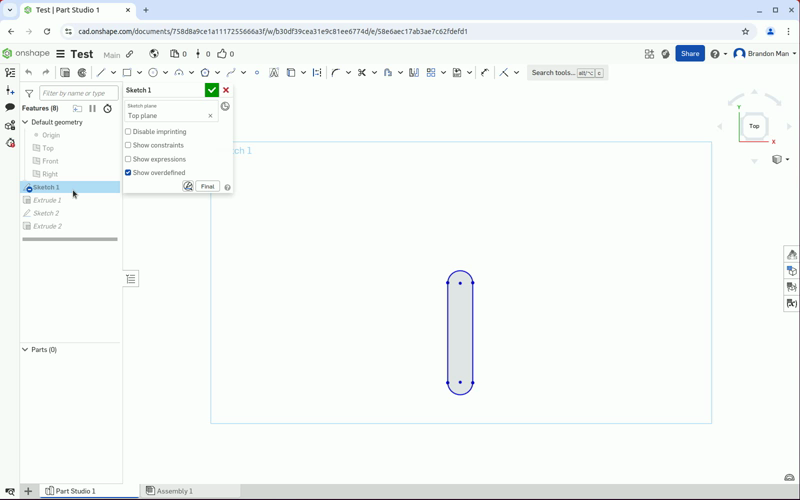
mouse_move(229, 92)
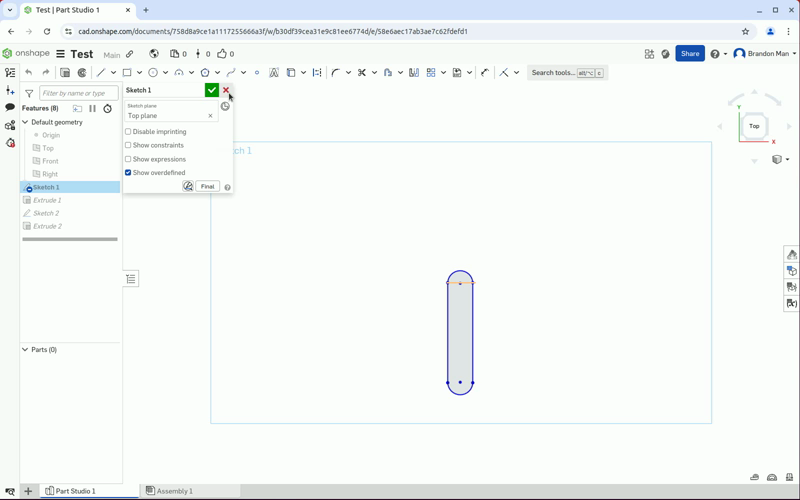
click(229, 92)
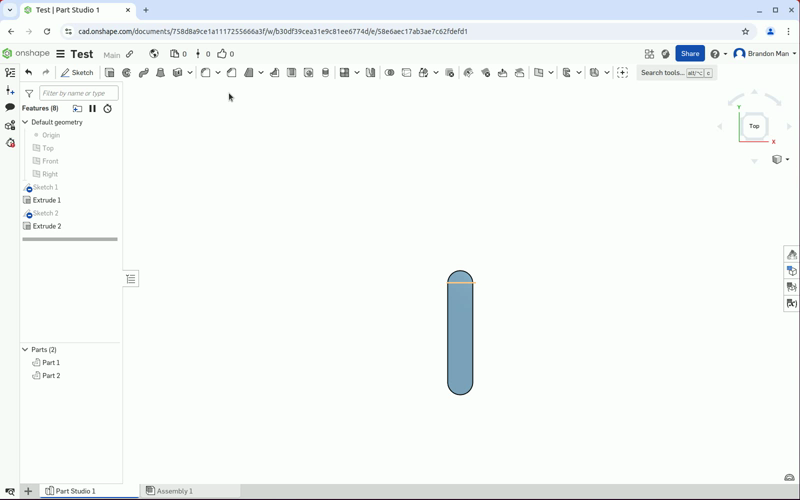
mouse_move(541, 75)
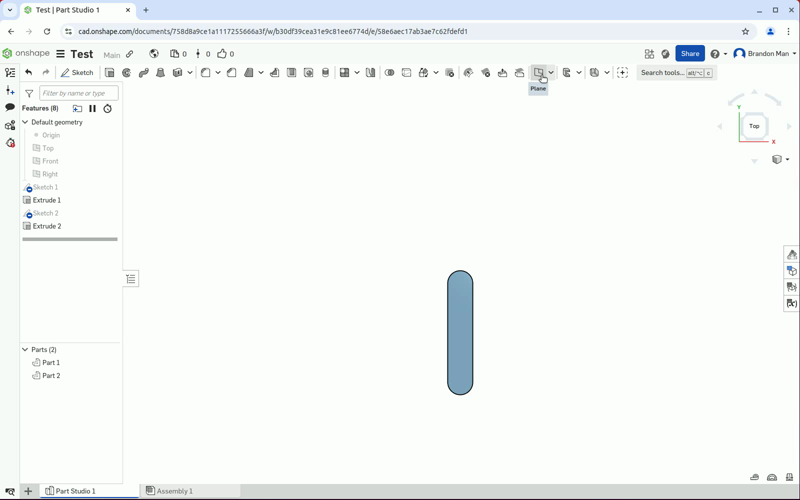
click(541, 75)
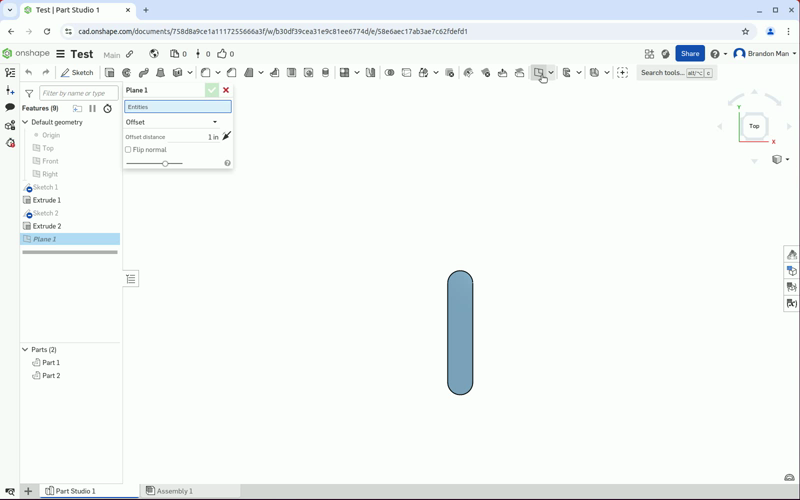
mouse_move(73, 150)
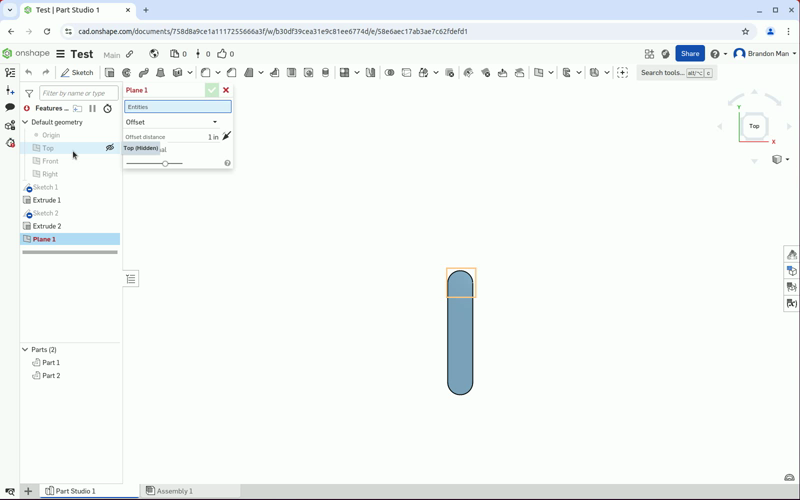
click(73, 150)
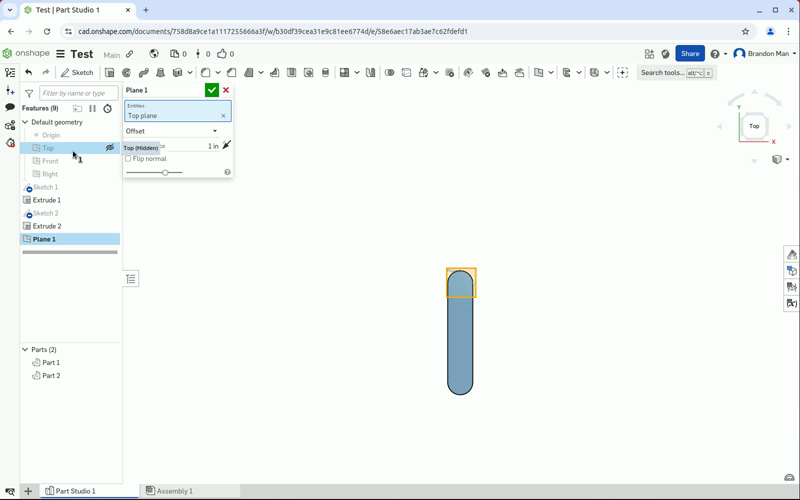
key(tab, 2)
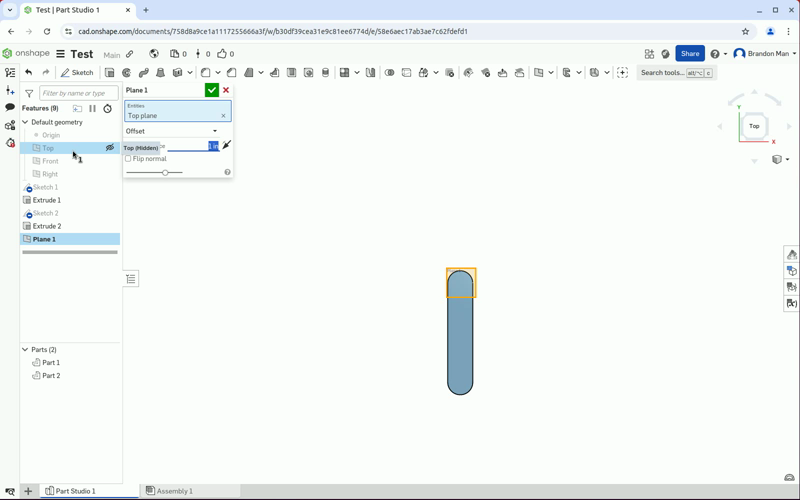
text(0.493)
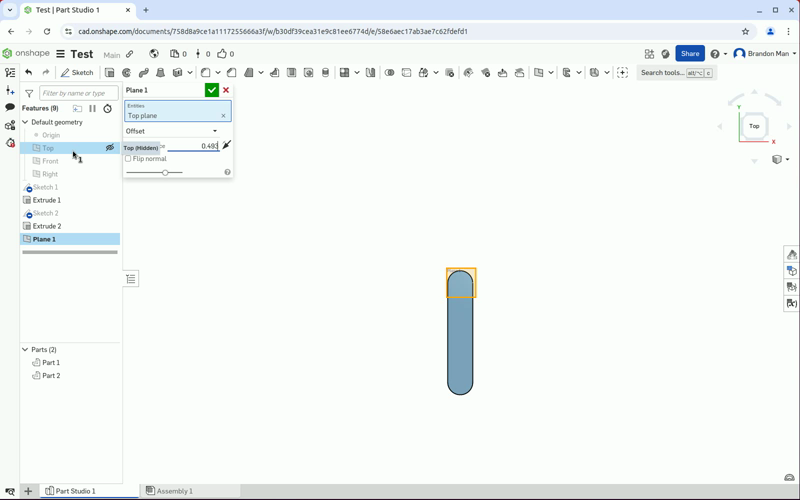
key(enter, 2)
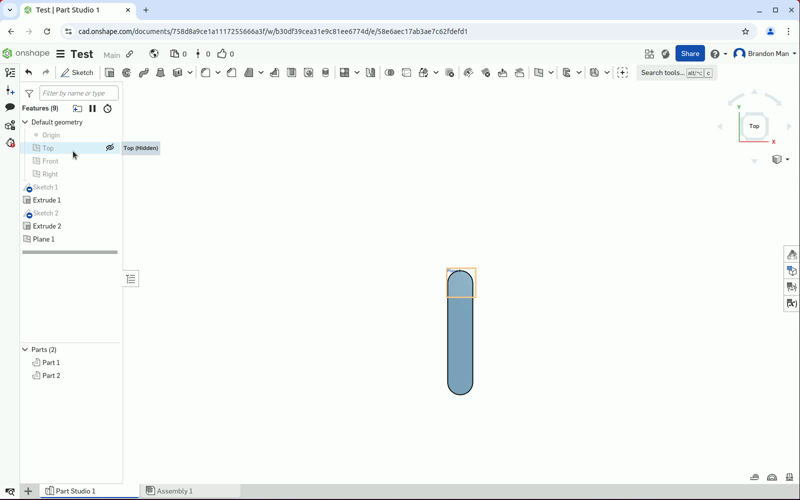
key(shift+s)
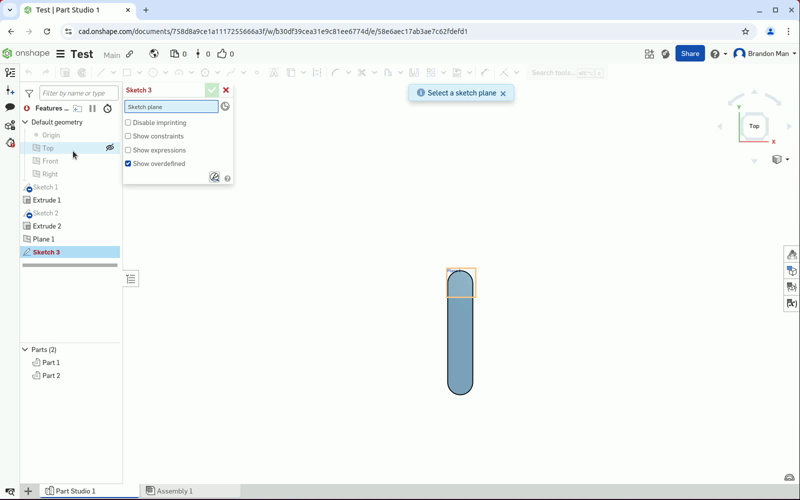
mouse_move(73, 241)
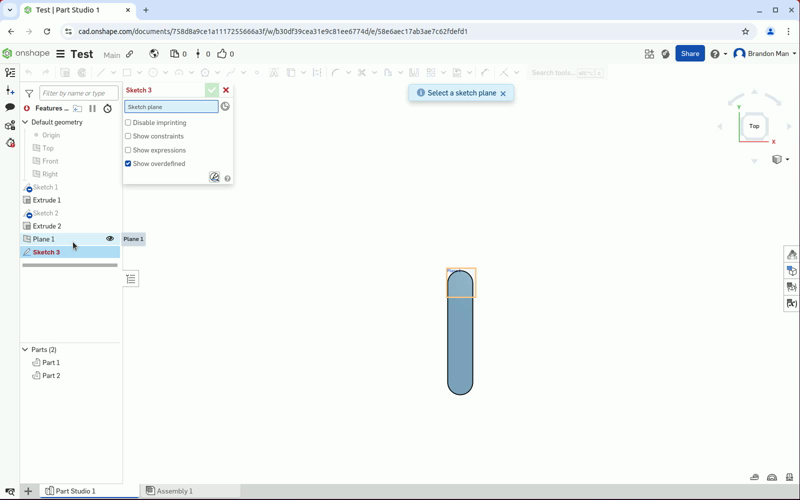
click(73, 241)
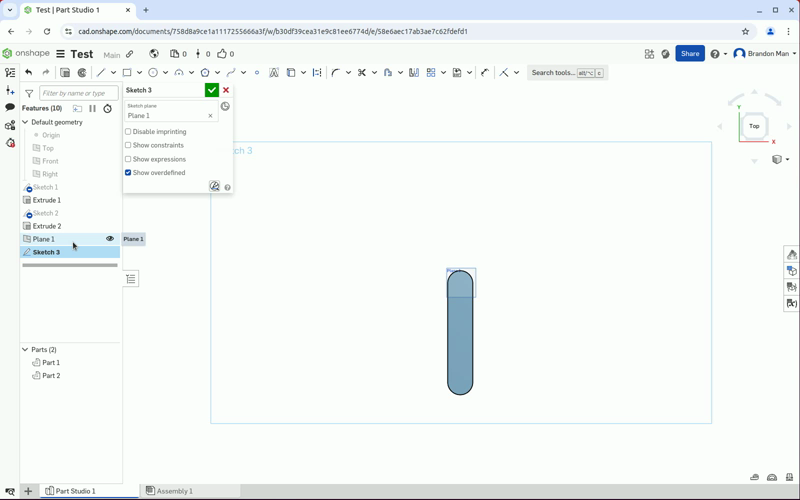
mouse_move(73, 352)
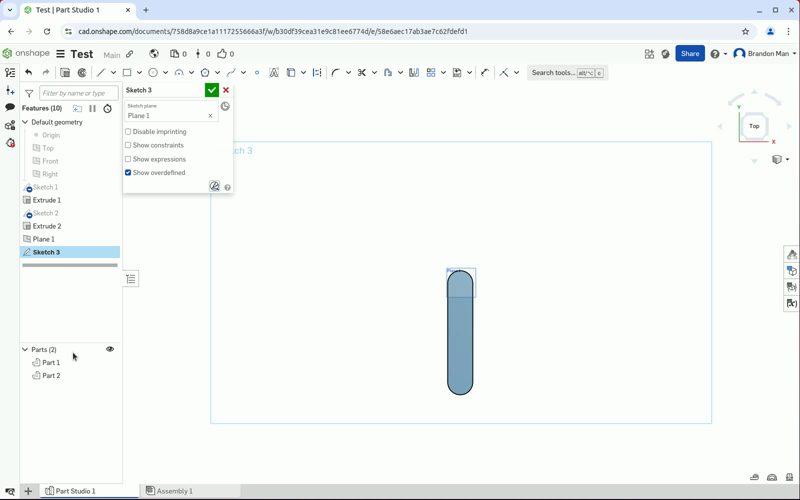
key(y)
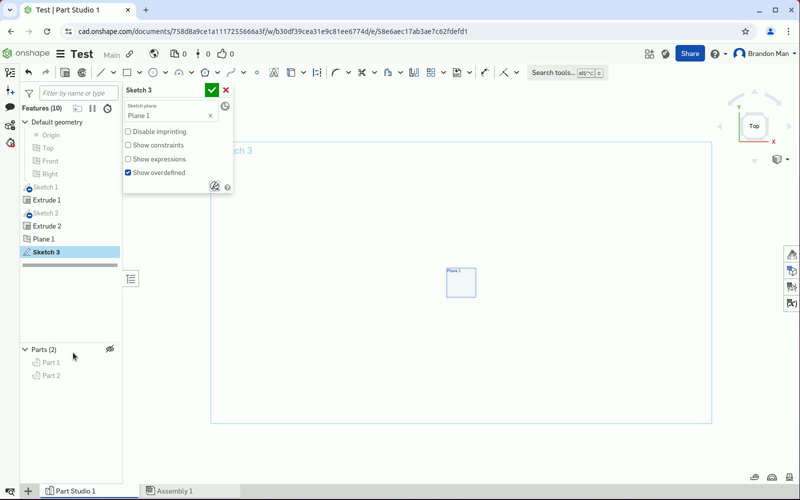
key(c)
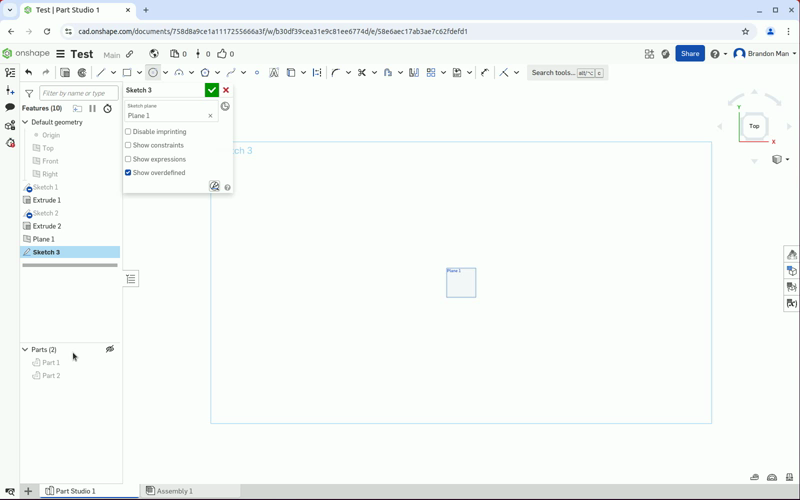
key_down(shift)
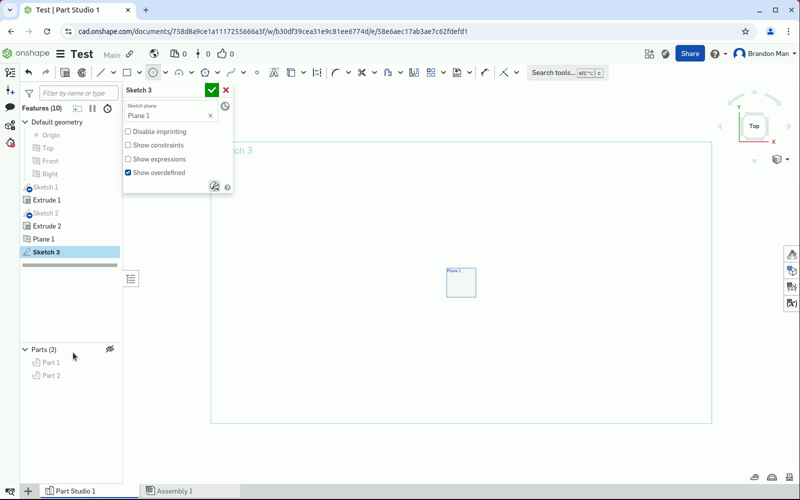
mouse_move(461, 282)
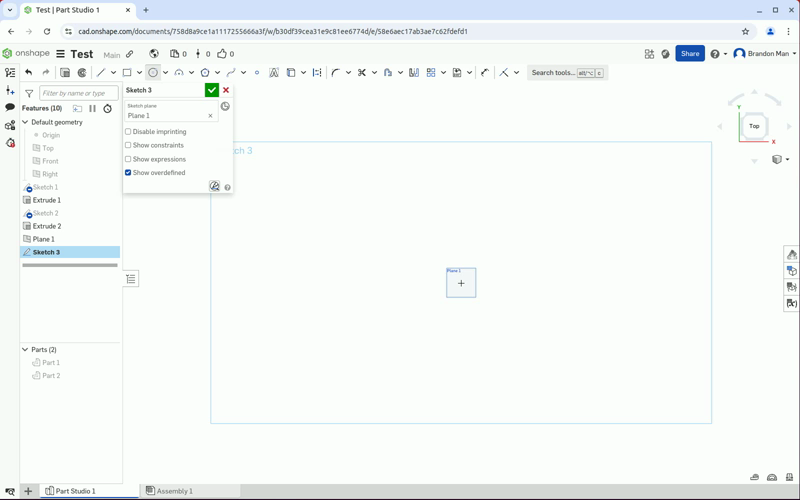
click(461, 282)
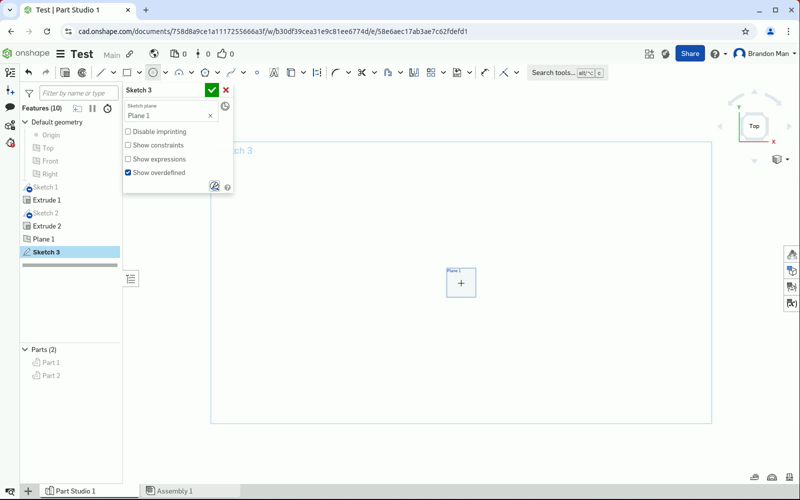
key_up(shift)
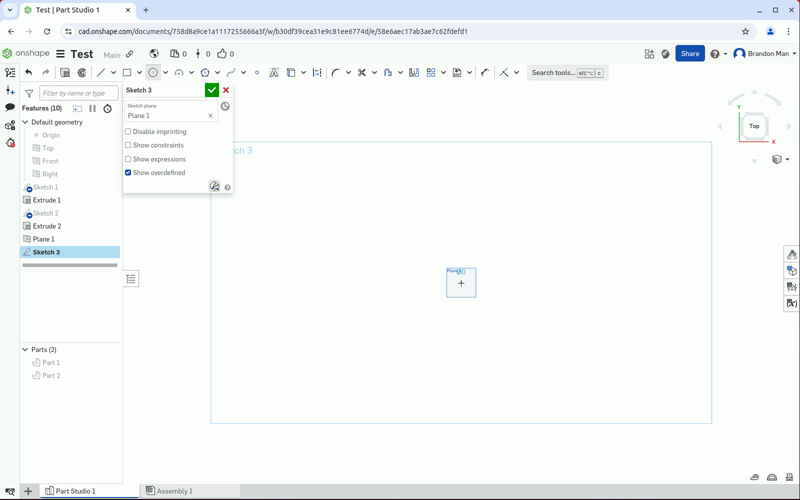
mouse_move(471, 282)
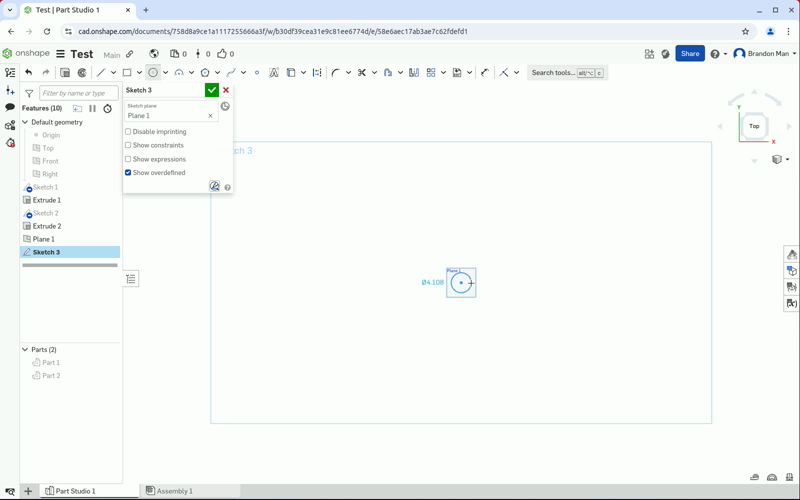
click(471, 282)
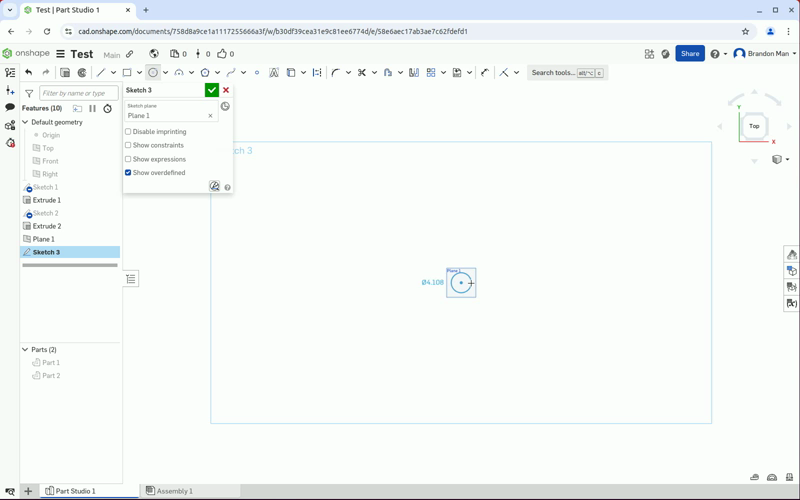
key(esc)
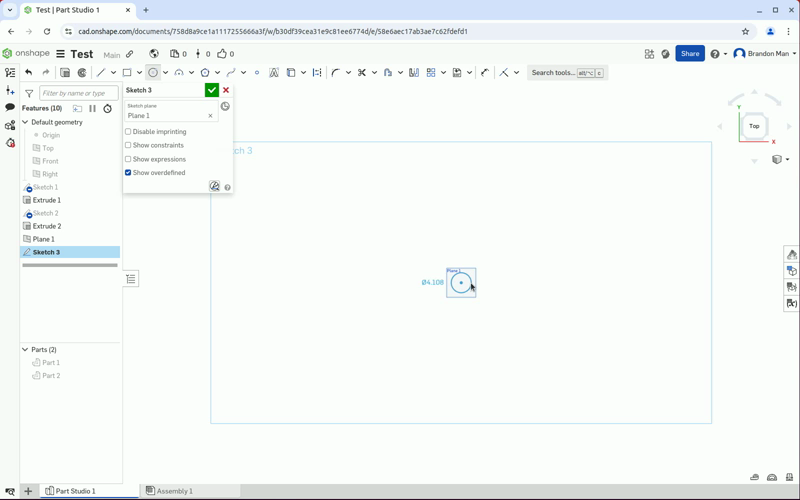
mouse_move(454, 285)
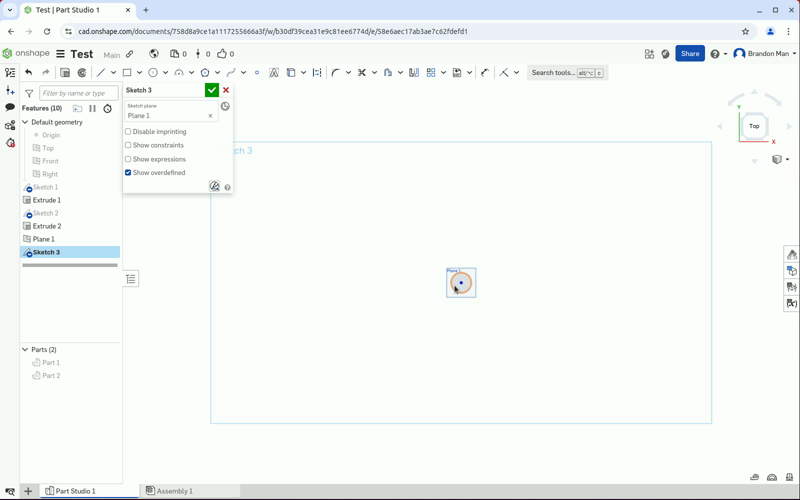
scroll(6)
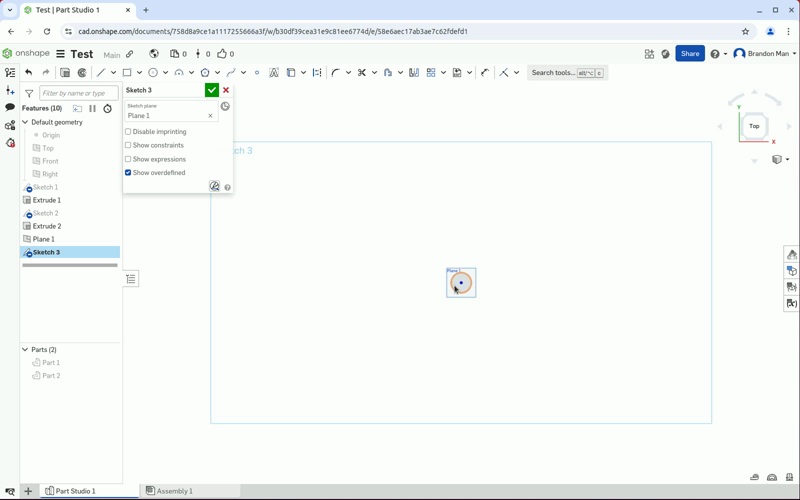
scroll(6)
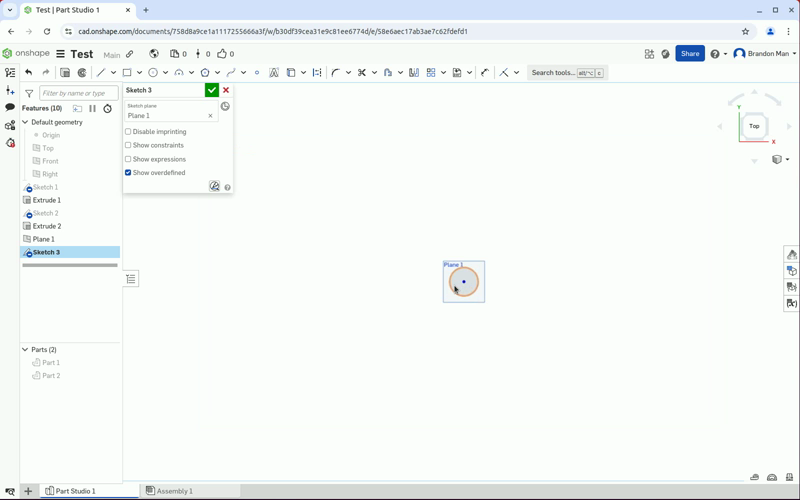
scroll(6)
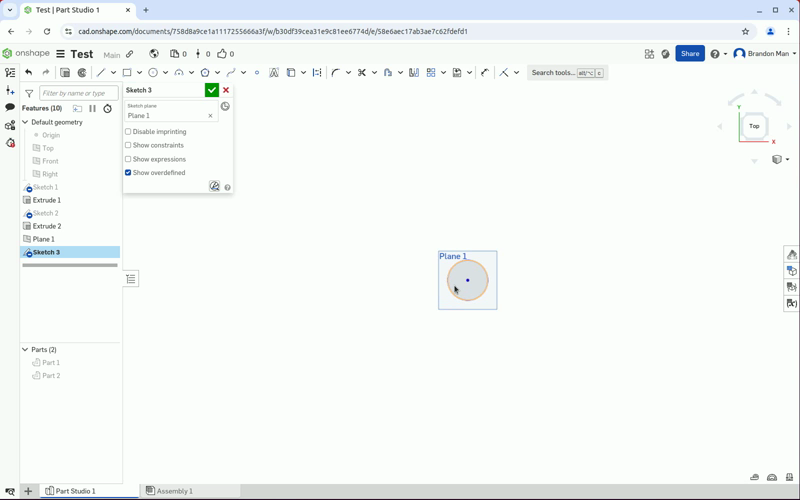
scroll(6)
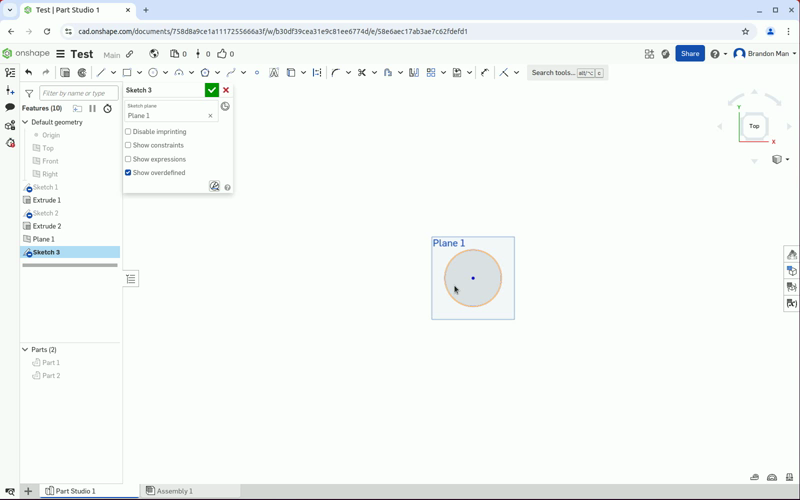
scroll(6)
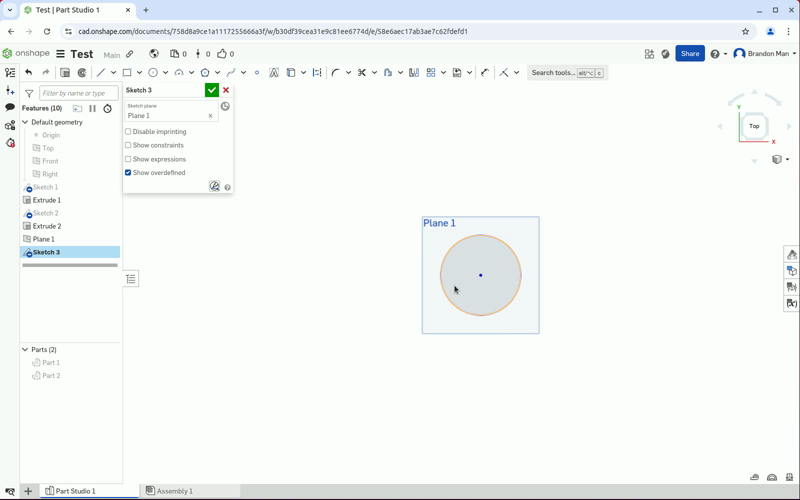
scroll(6)
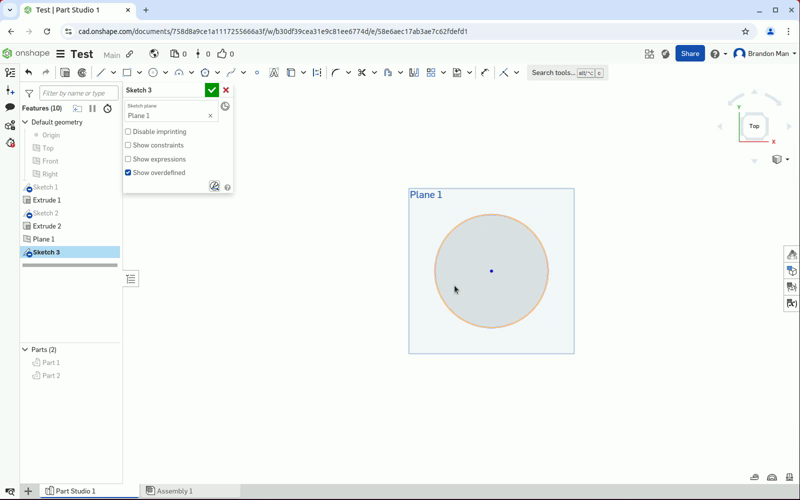
scroll(6)
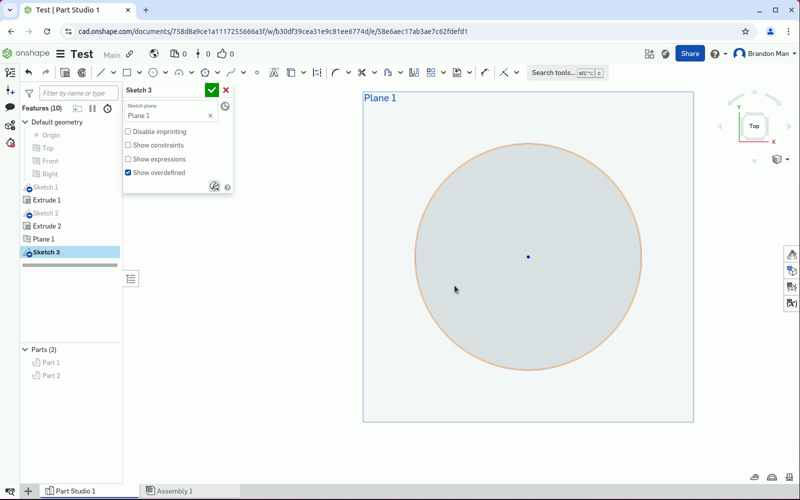
click(454, 285)
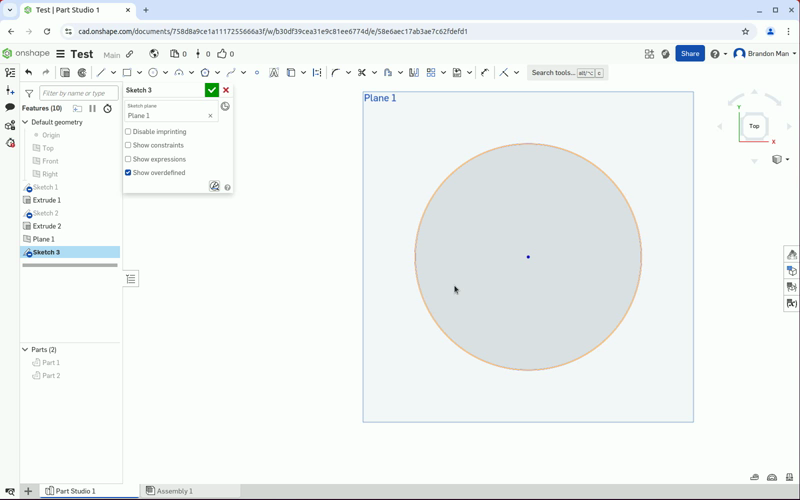
scroll(-6)
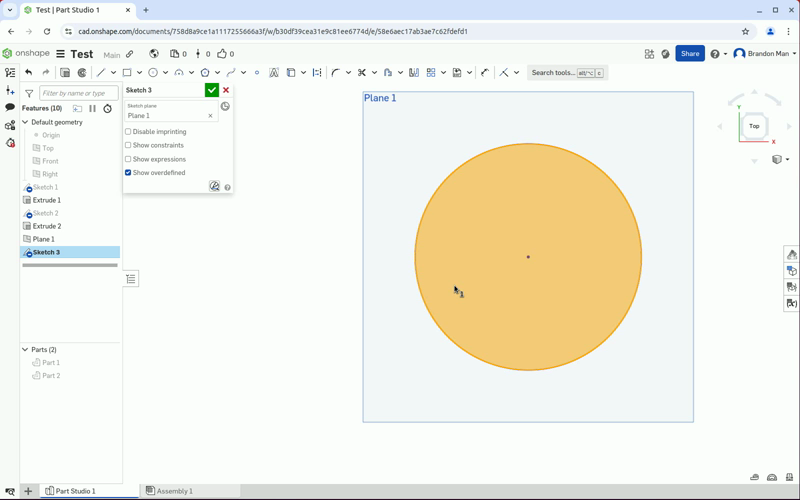
scroll(-6)
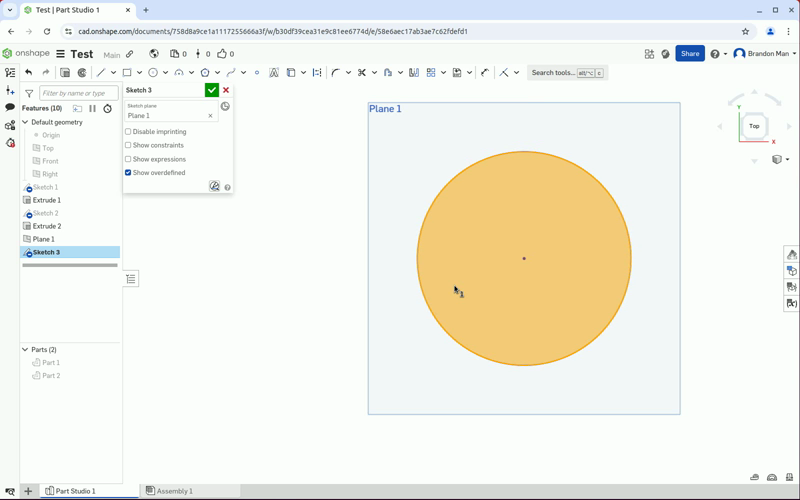
scroll(-6)
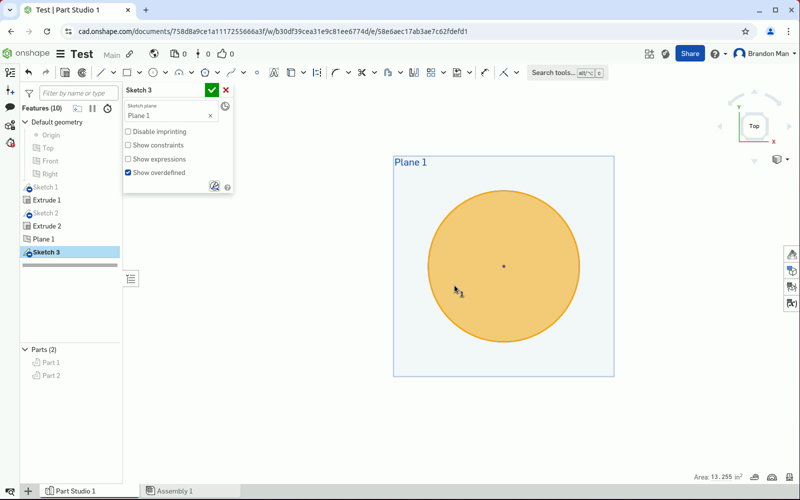
scroll(-6)
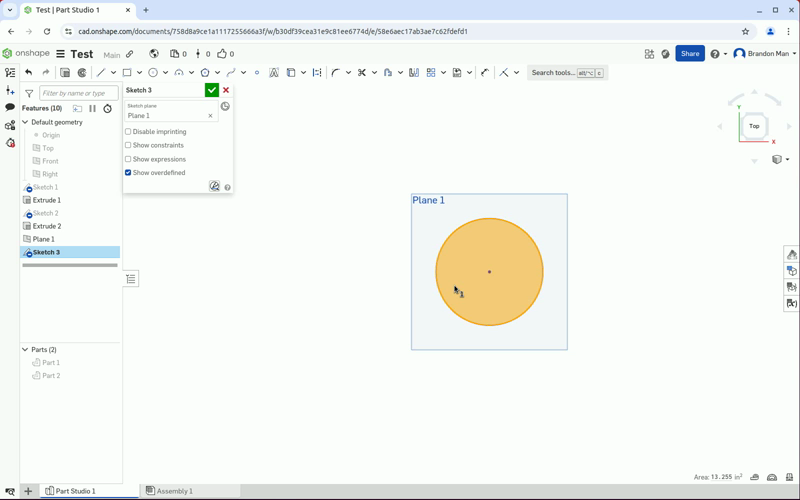
scroll(-6)
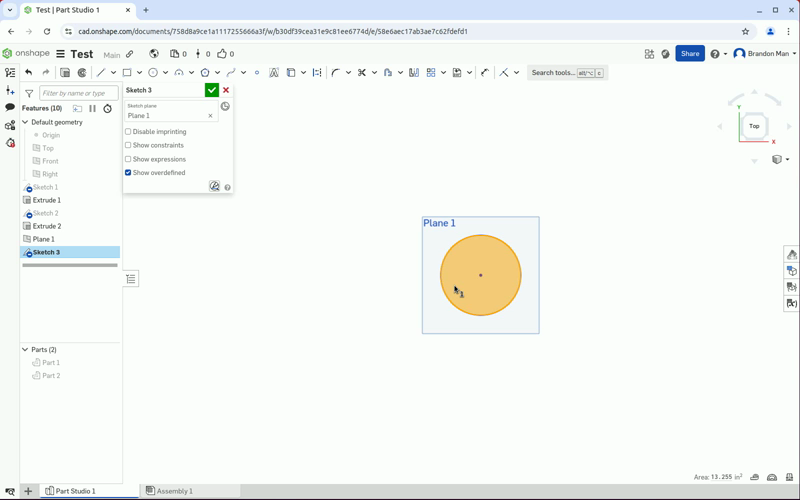
scroll(-6)
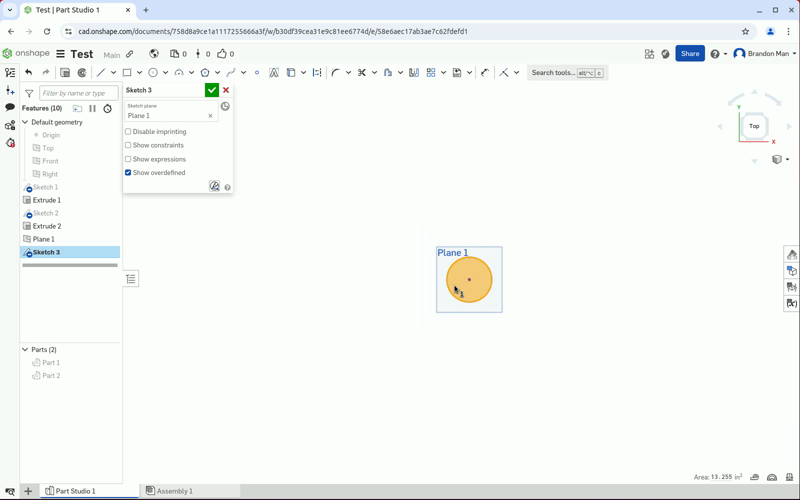
scroll(-6)
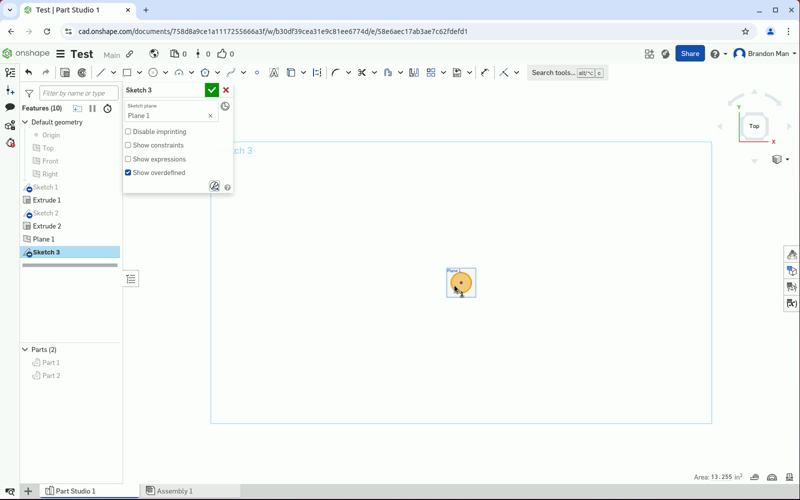
mouse_move(73, 352)
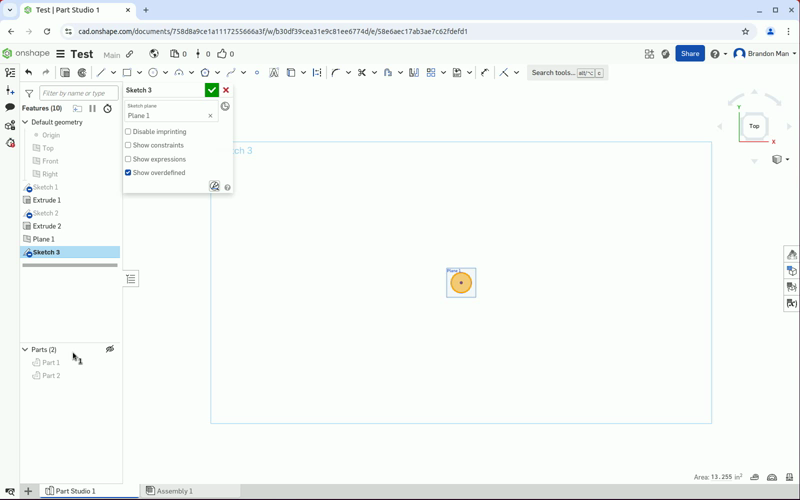
key(shift+y)
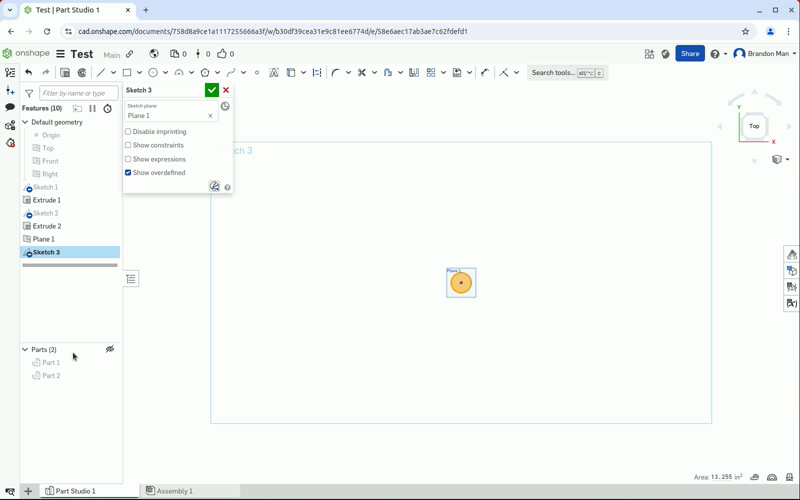
key(shift+e)
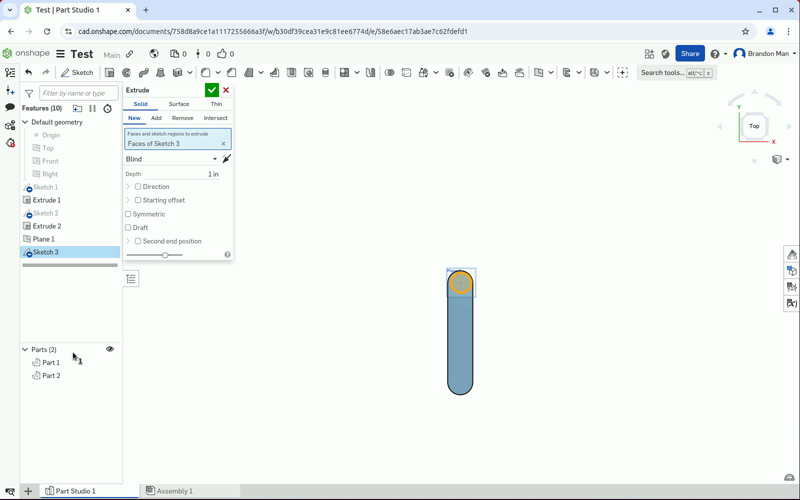
mouse_move(143, 106)
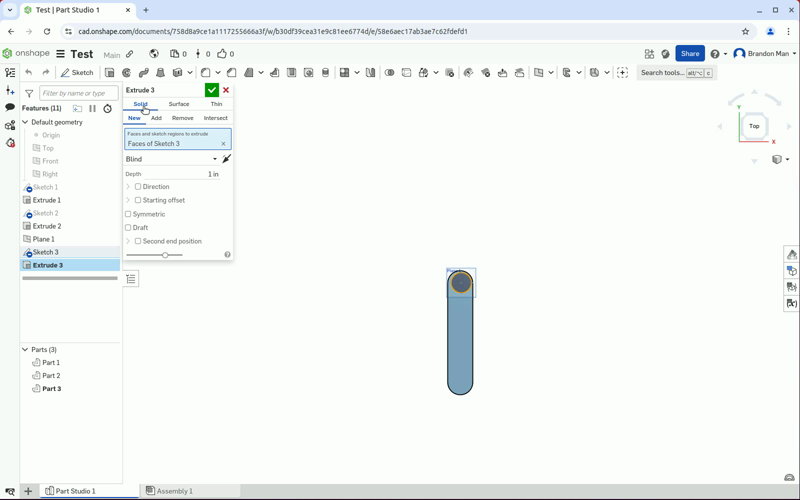
click(143, 106)
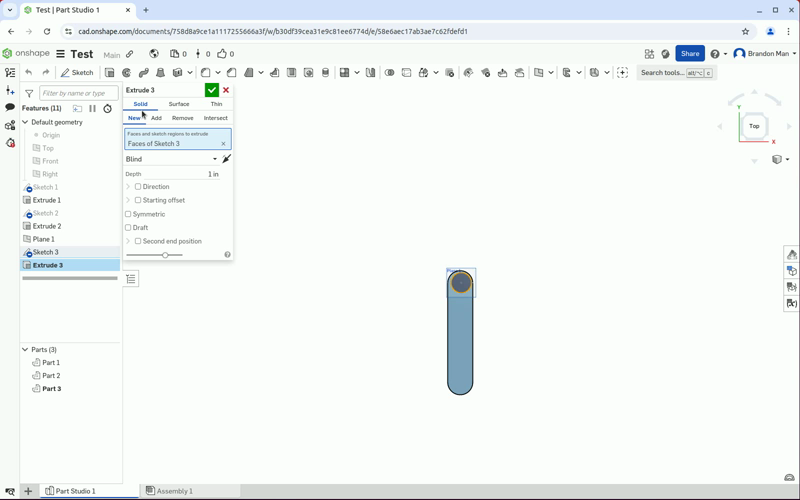
mouse_move(137, 120)
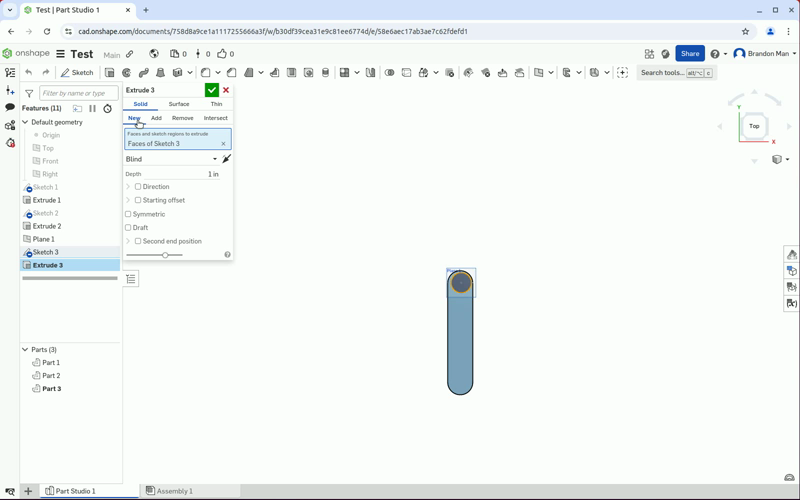
click(137, 120)
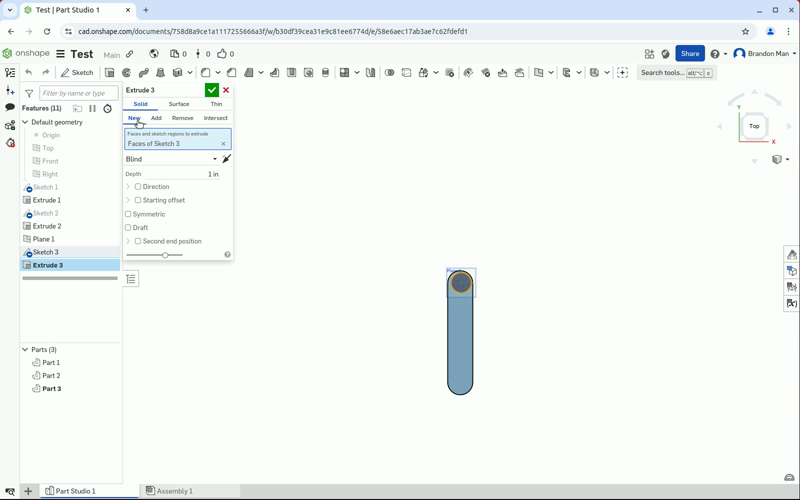
key(tab, 4)
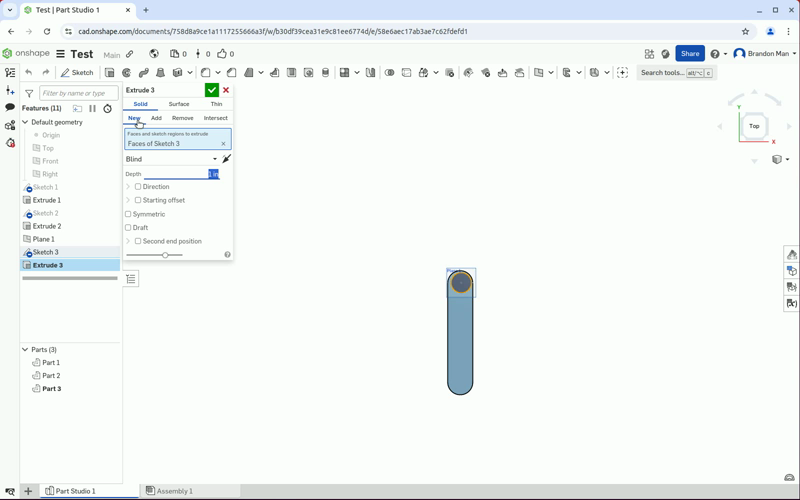
text(12.036)
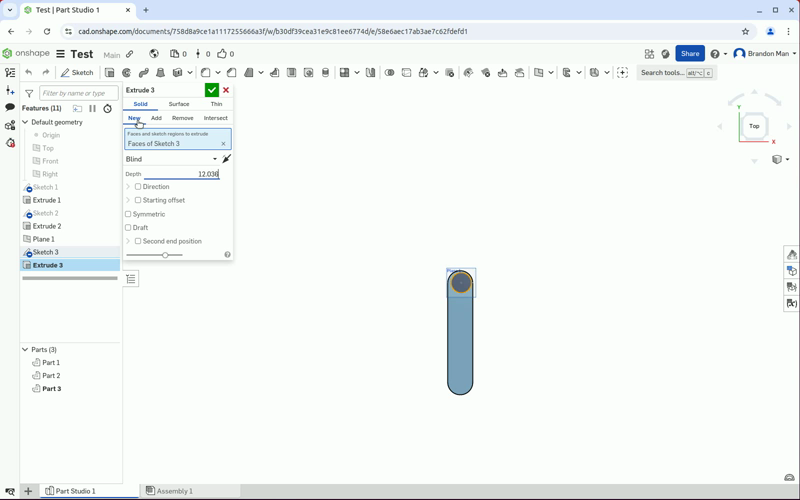
key(enter)
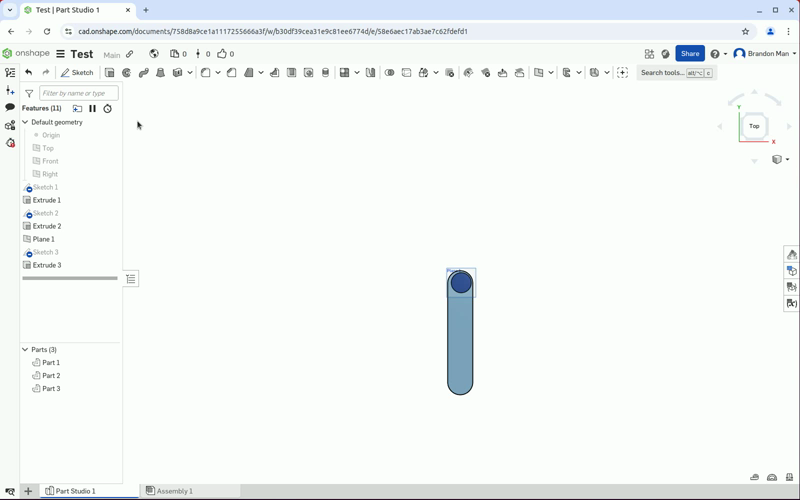
key(shift+h)
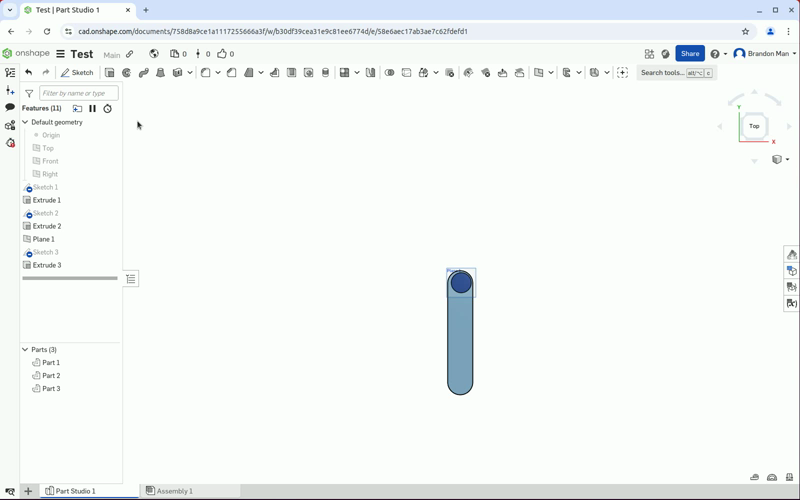
key(shift+h)
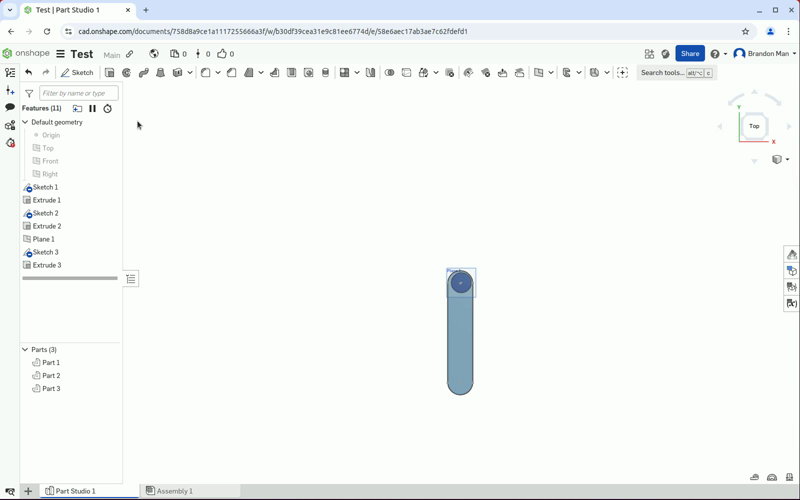
key(shift+7)
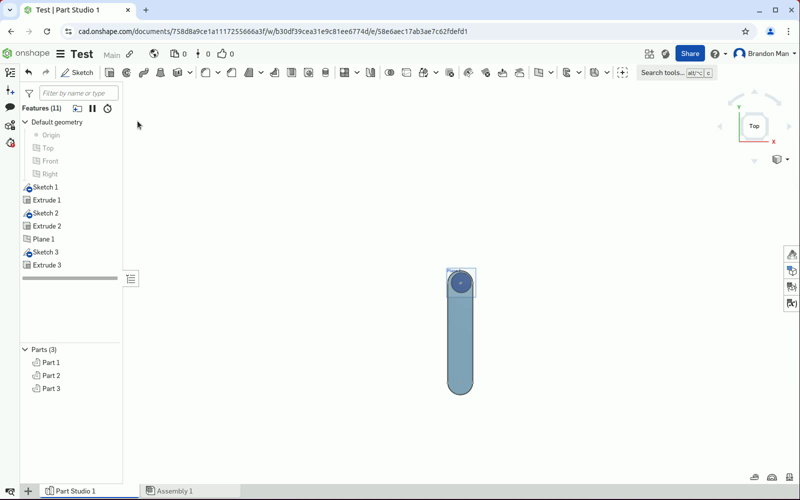
key(up, 3)
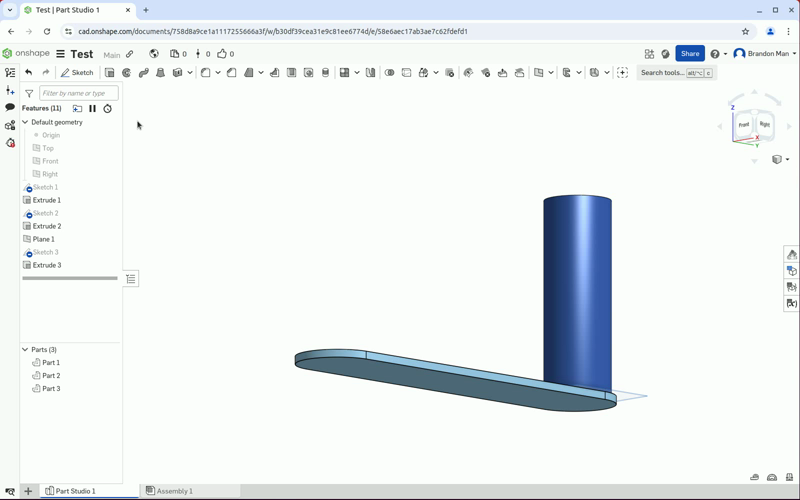
key(left, 3)
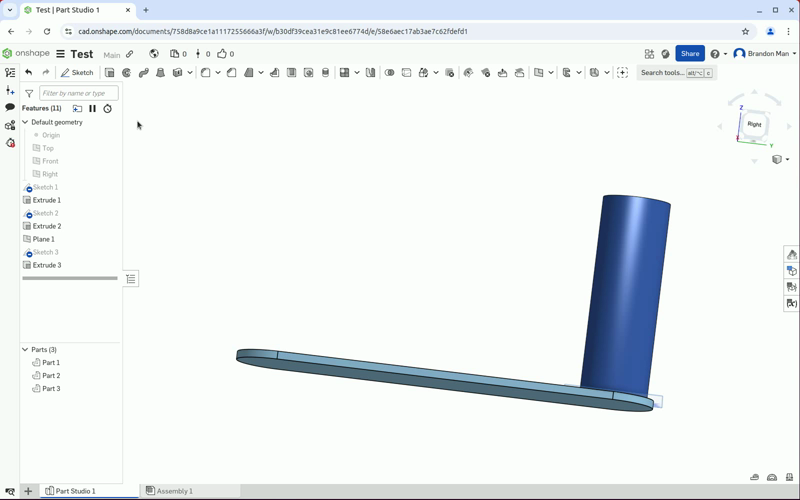
key(right, 3)
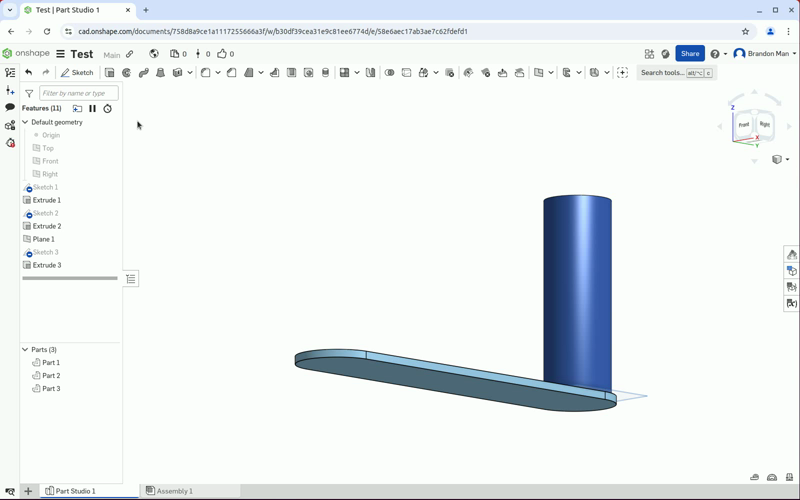
key(down, 3)
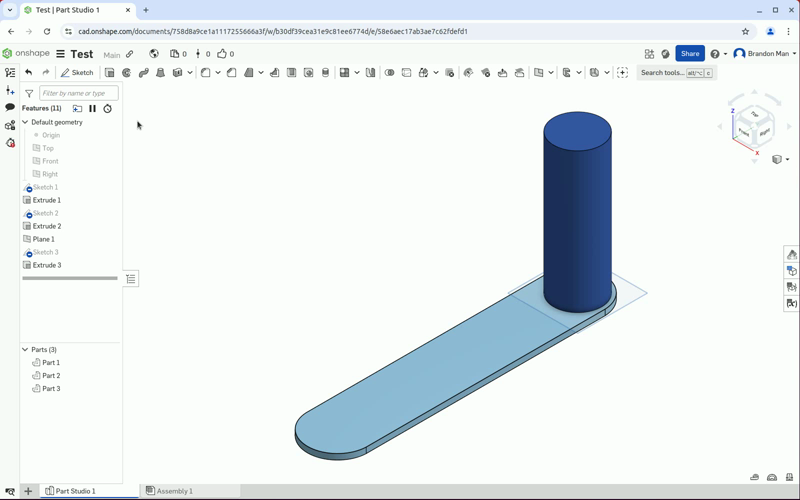
mouse_move(73, 189)
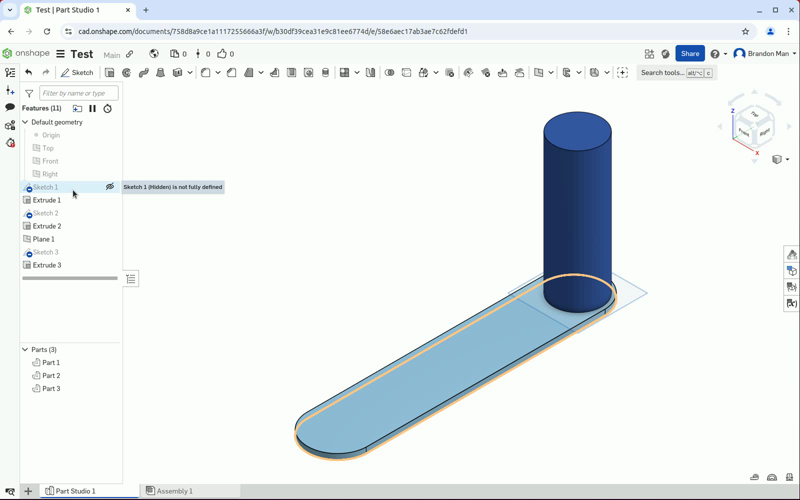
click(73, 189)